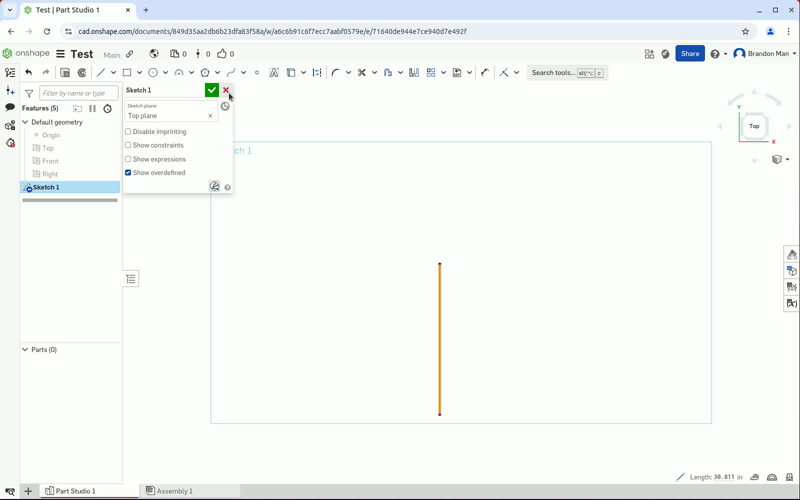
key(shift+h)
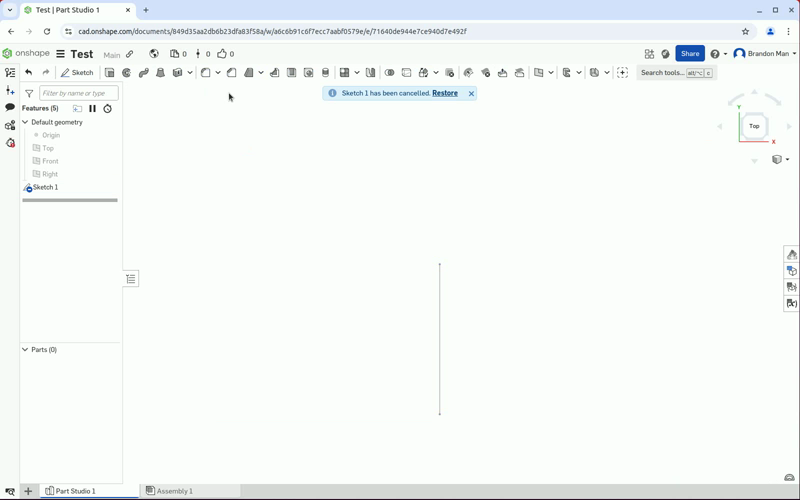
key(shift+s)
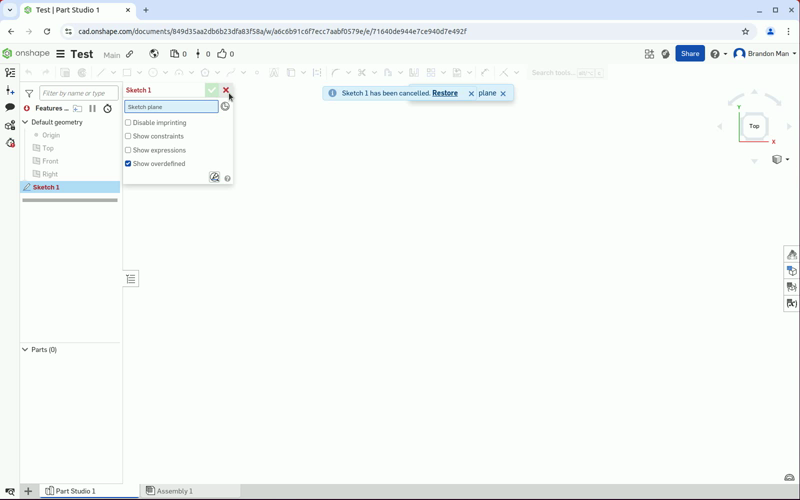
mouse_move(73, 150)
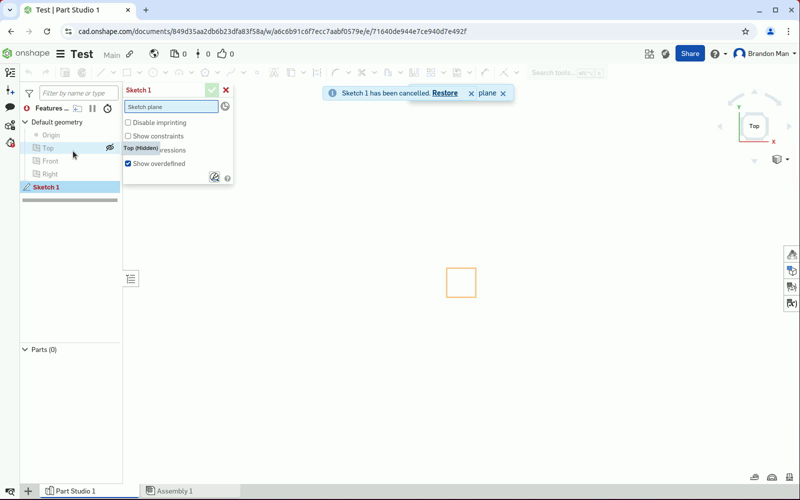
click(73, 150)
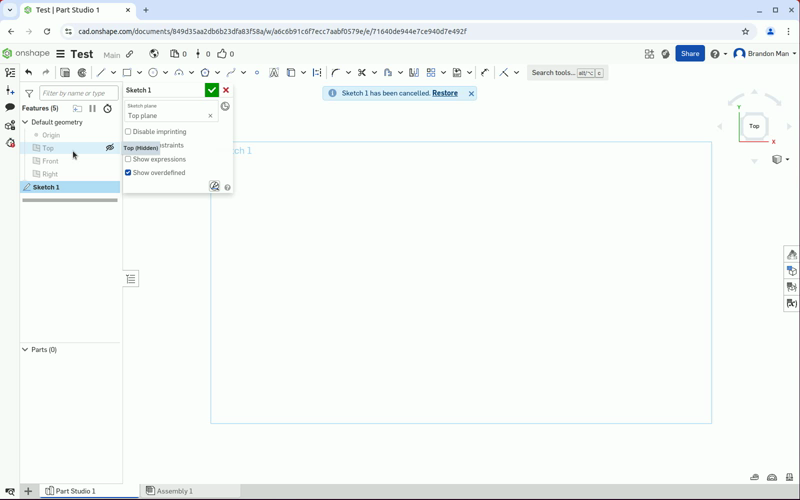
mouse_move(73, 352)
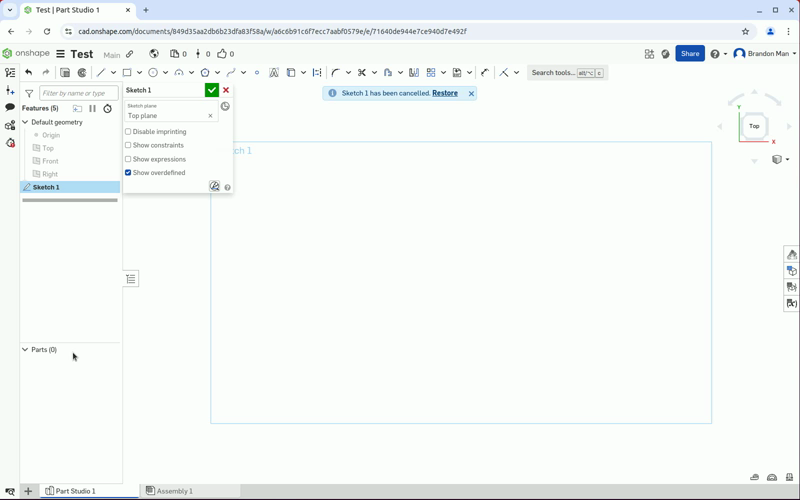
key(y)
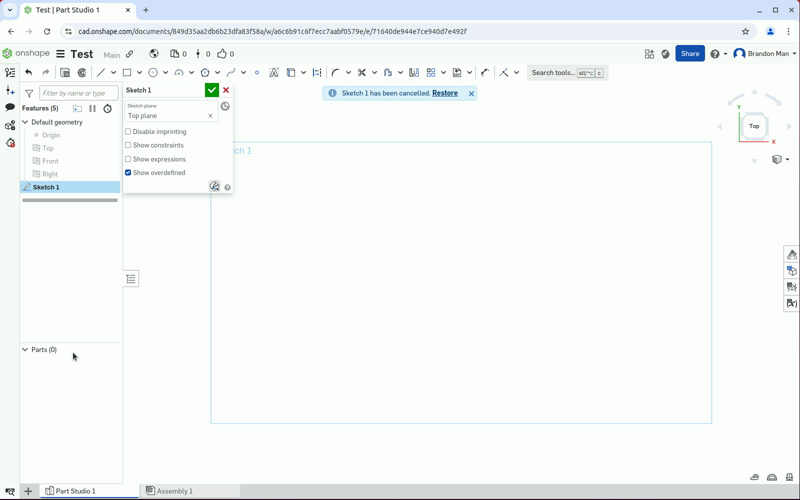
key(l)
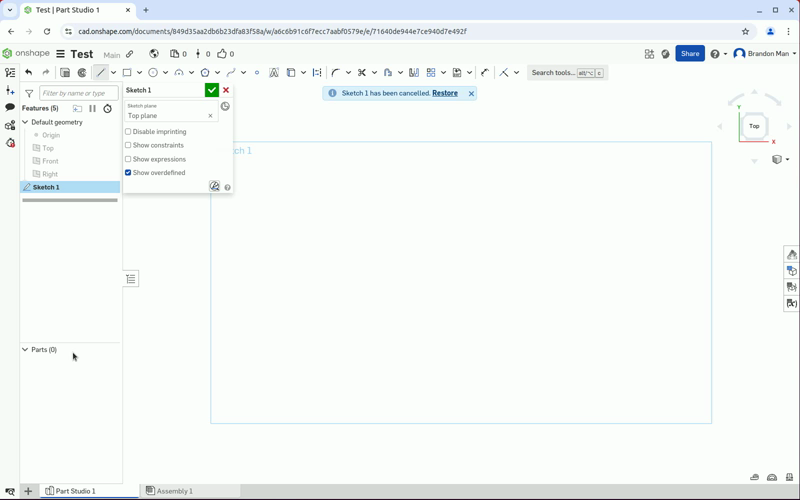
key_down(shift)
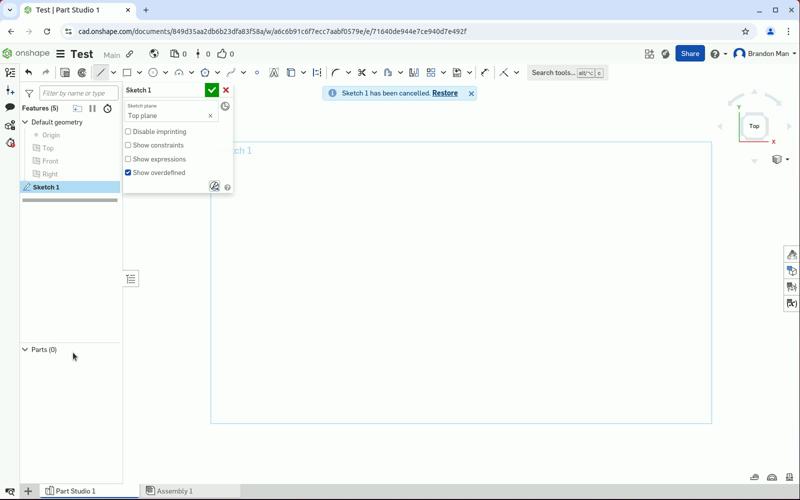
mouse_move(411, 261)
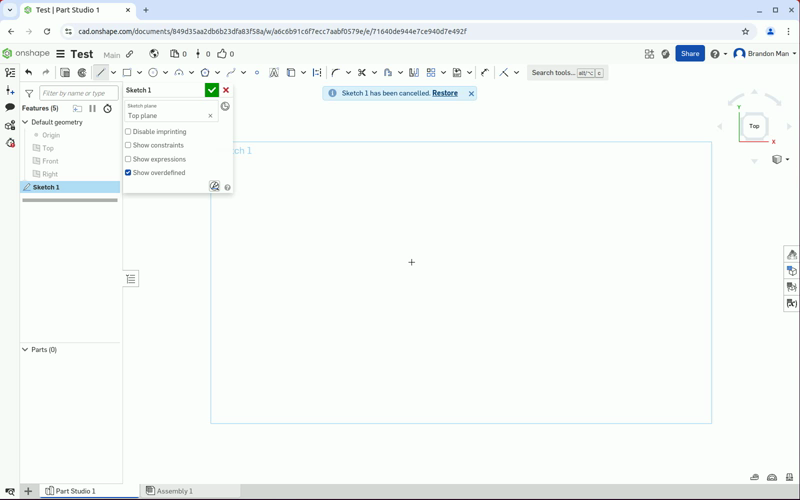
click(411, 261)
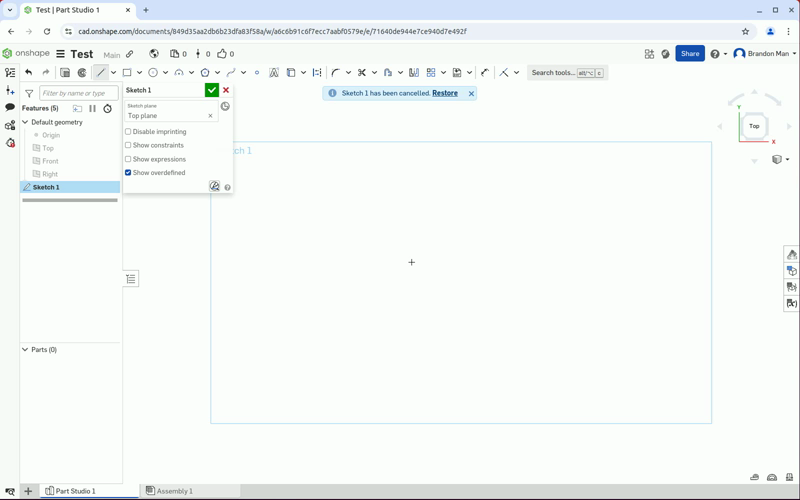
key_up(shift)
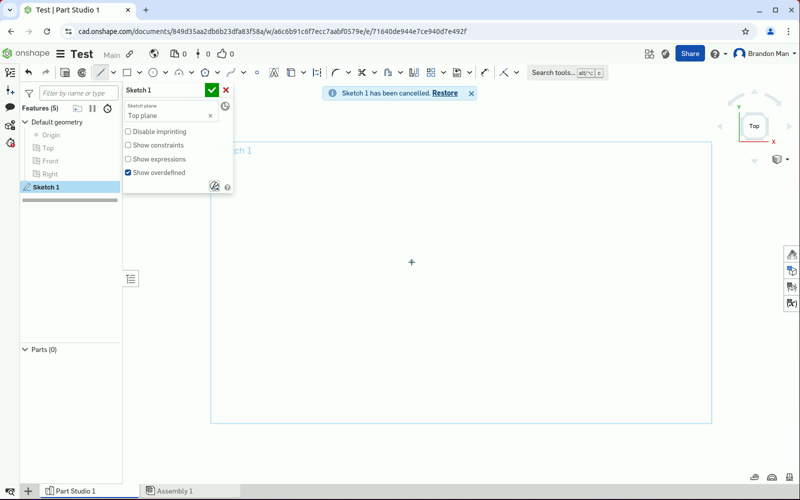
key_down(shift)
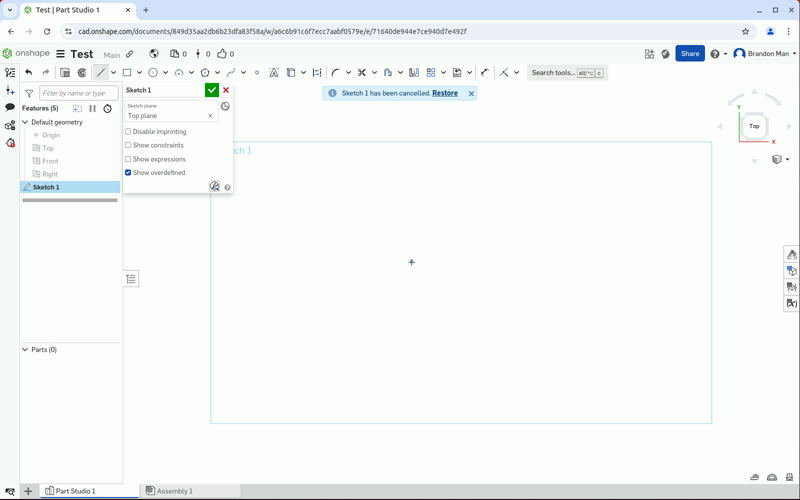
mouse_move(522, 261)
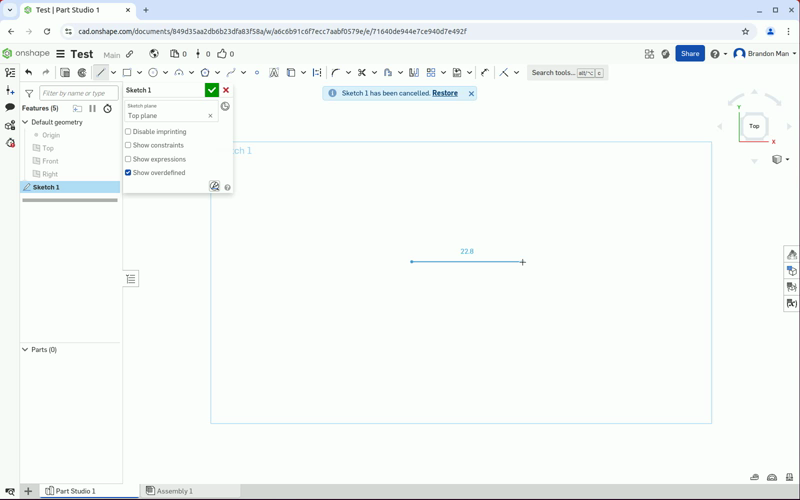
click(522, 261)
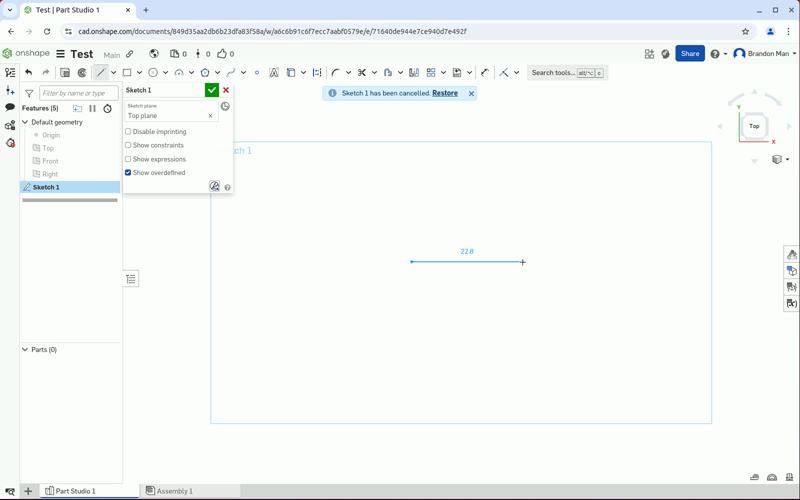
key_up(shift)
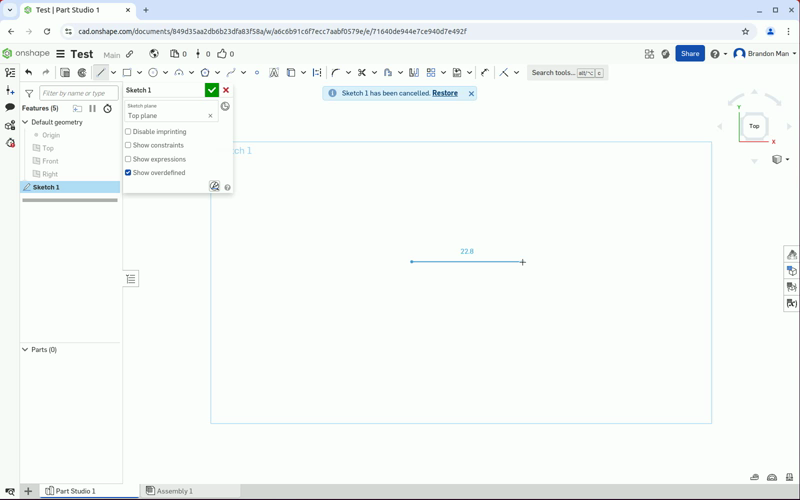
key_down(shift)
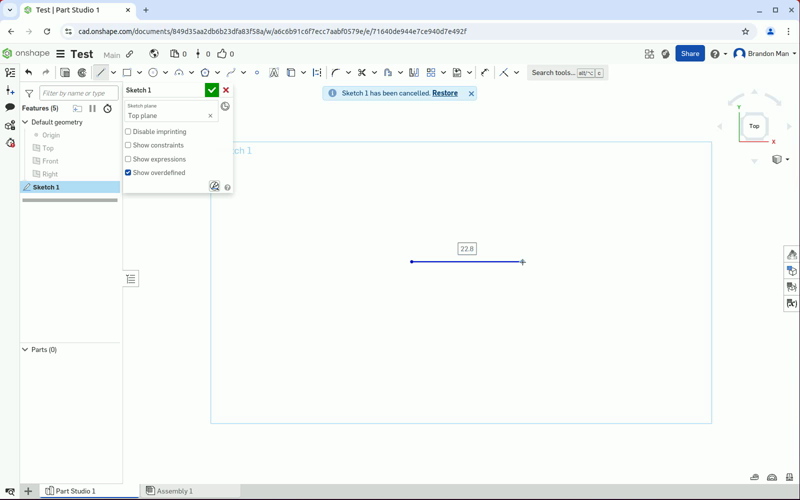
mouse_move(552, 261)
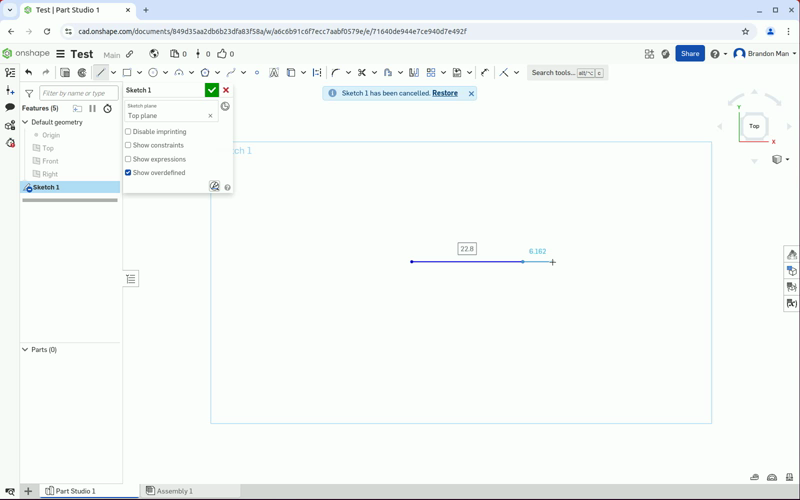
mouse_move(522, 225)
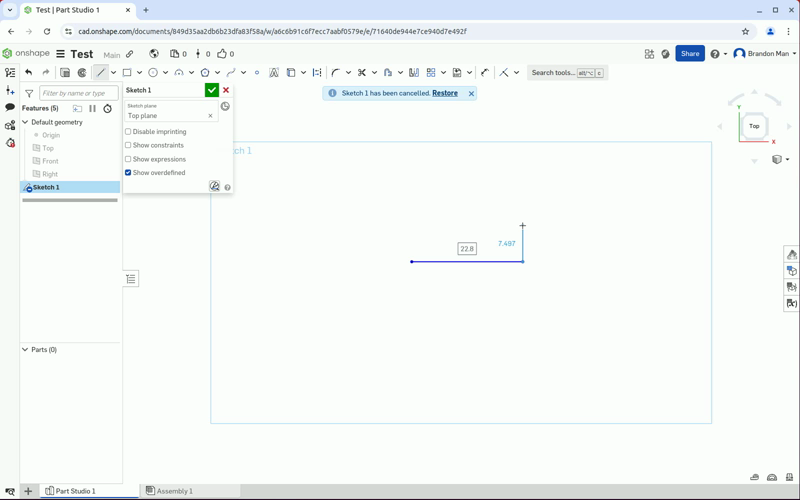
click(522, 225)
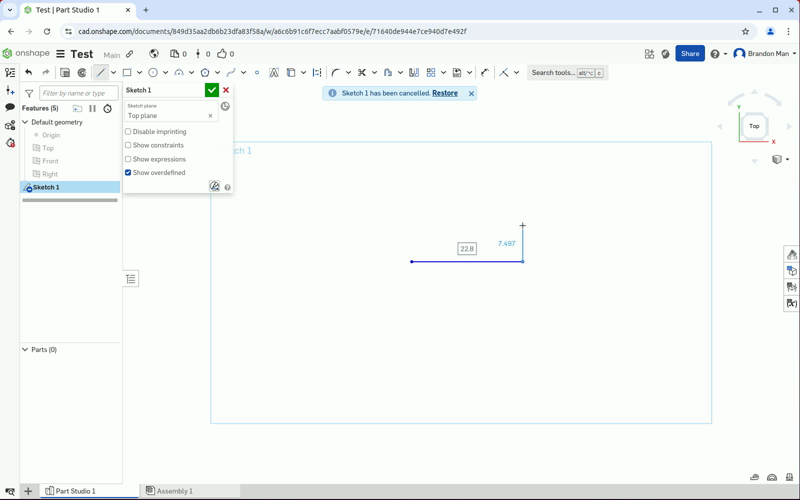
key_up(shift)
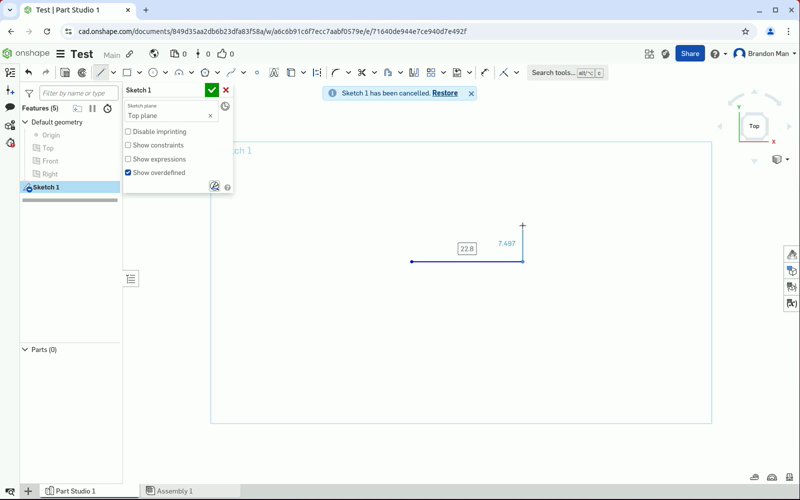
key_down(shift)
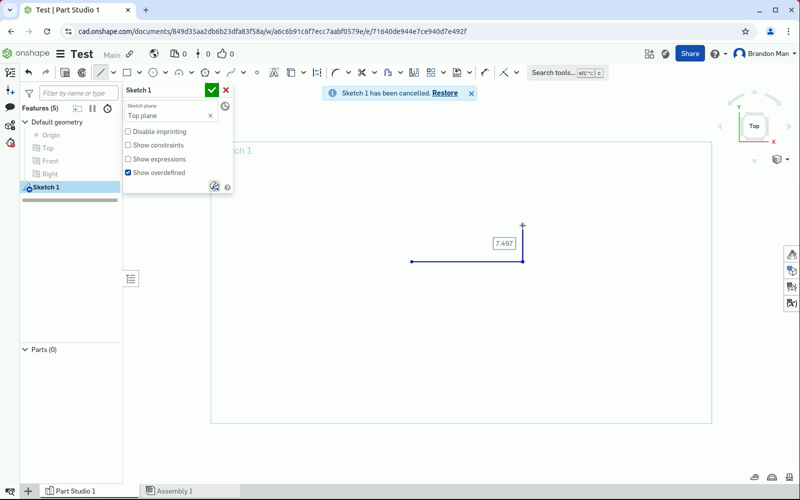
mouse_move(411, 225)
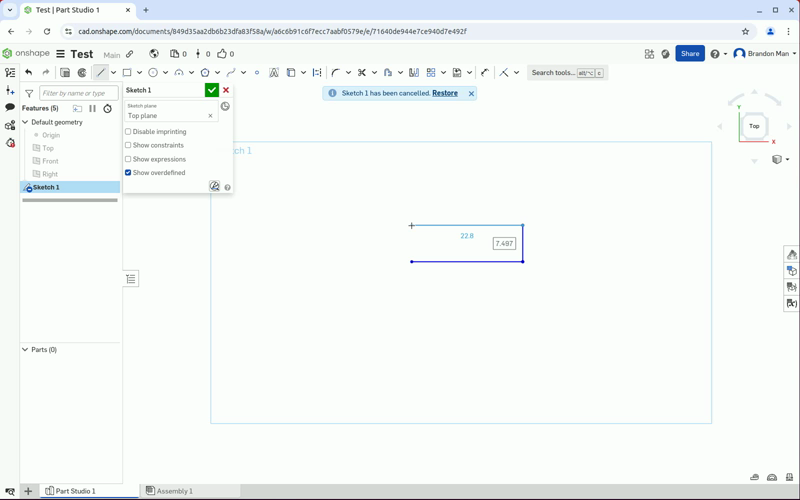
click(411, 225)
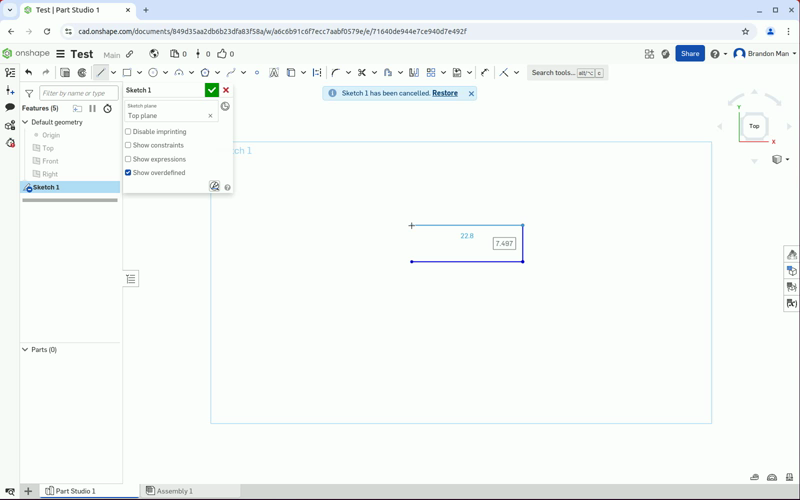
key_up(shift)
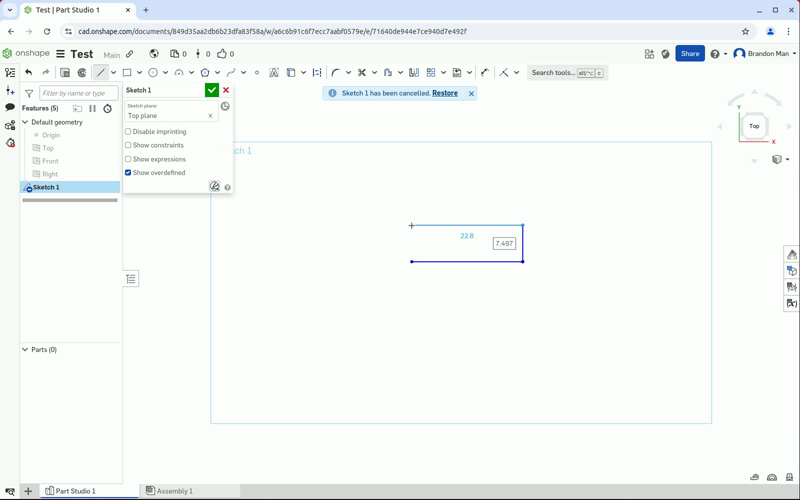
mouse_move(441, 225)
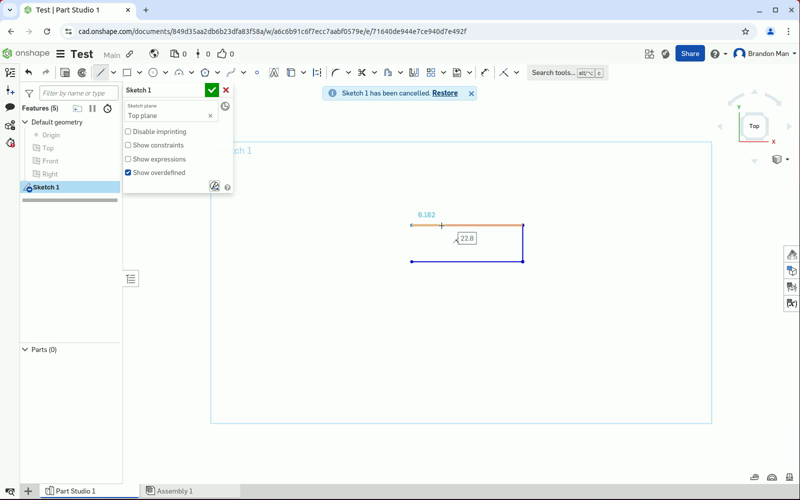
key_down(shift)
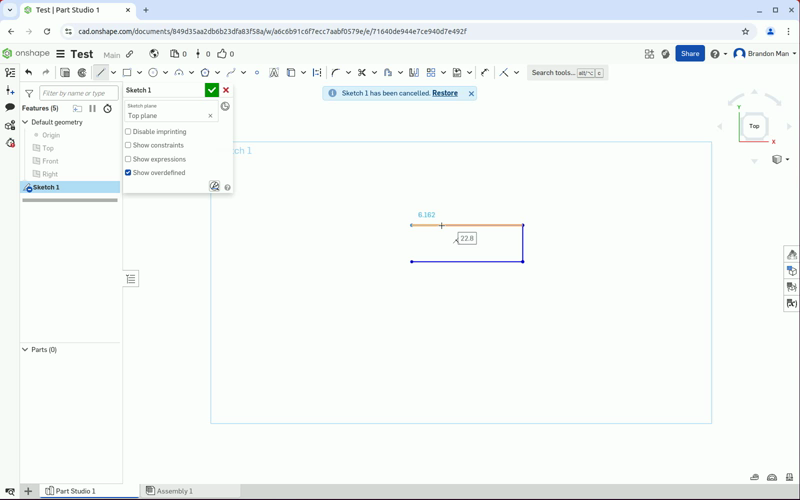
mouse_move(411, 261)
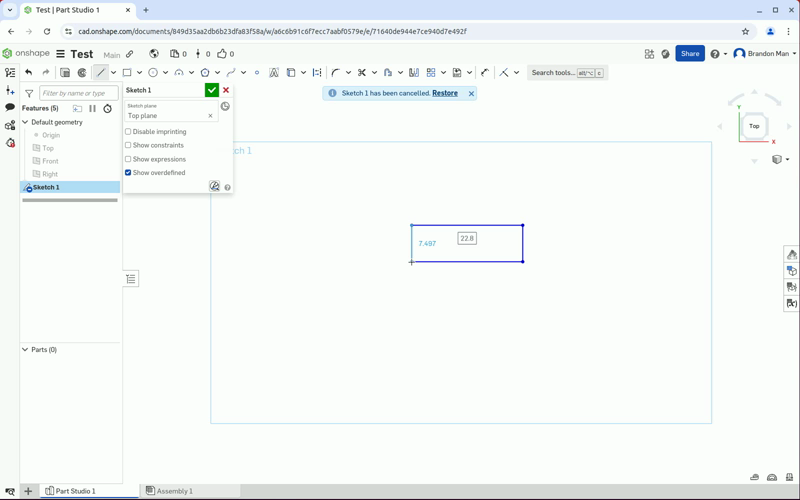
key_up(shift)
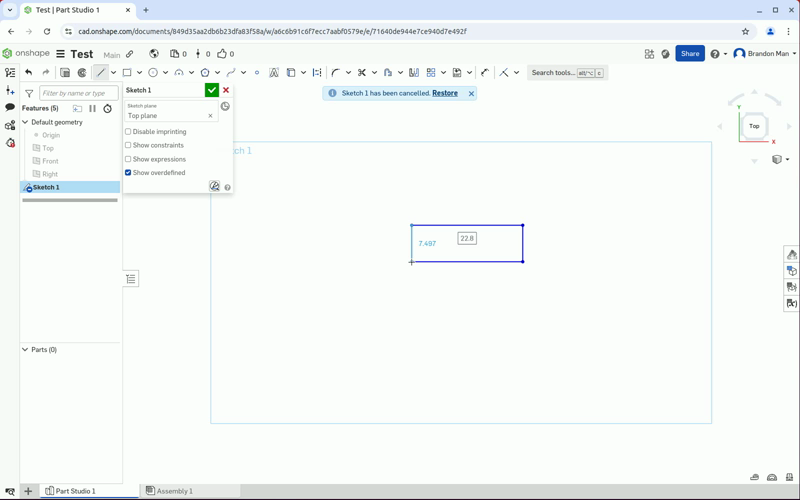
click(411, 261)
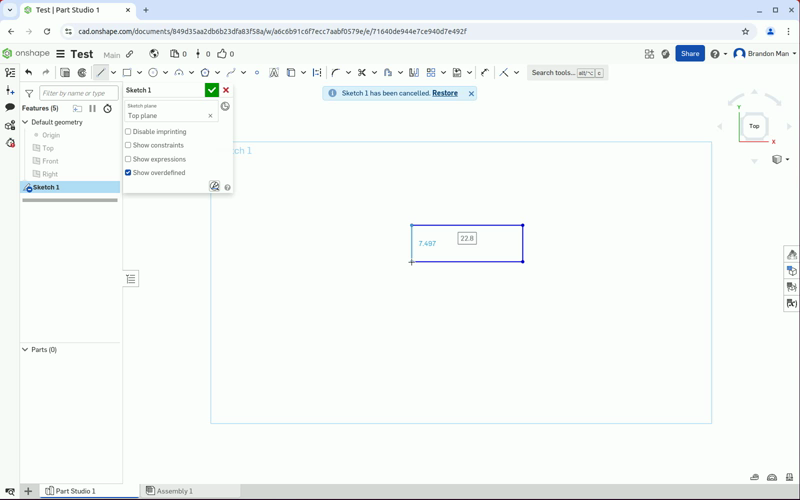
key(esc)
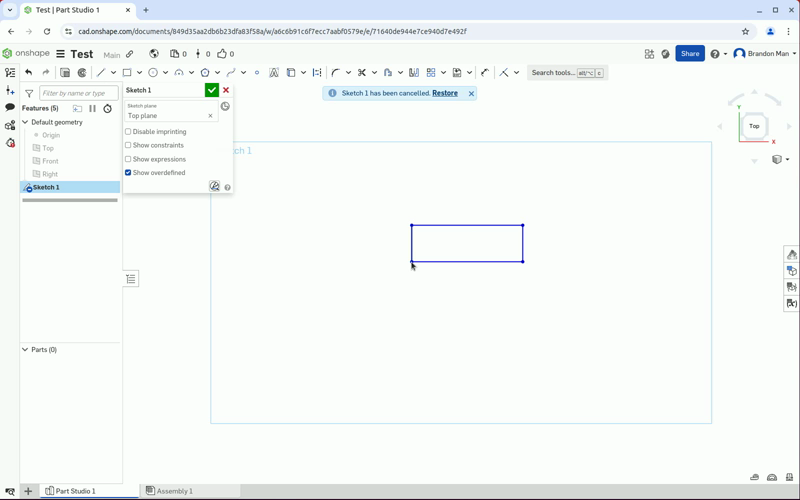
mouse_move(437, 238)
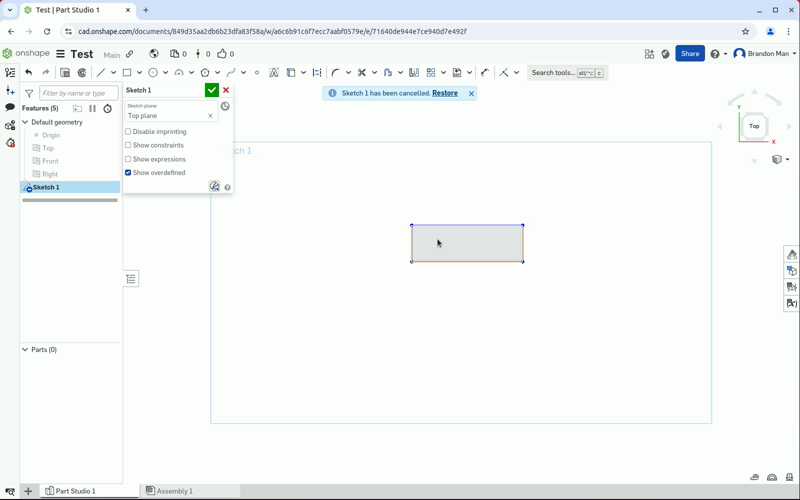
click(437, 238)
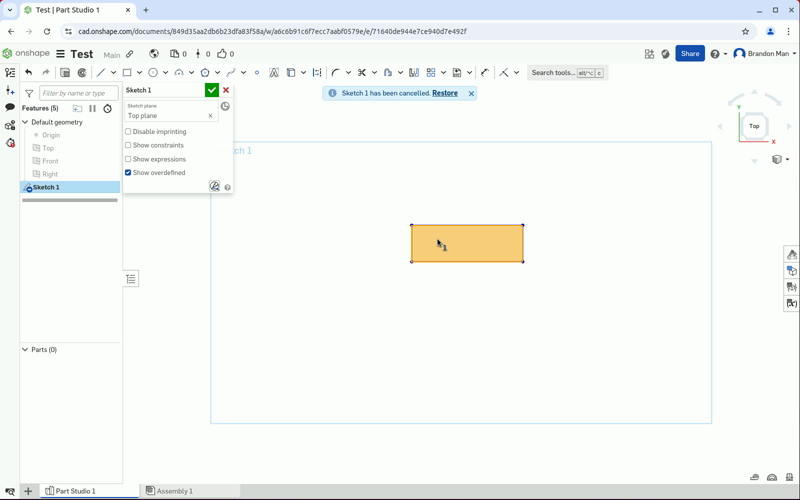
mouse_move(73, 352)
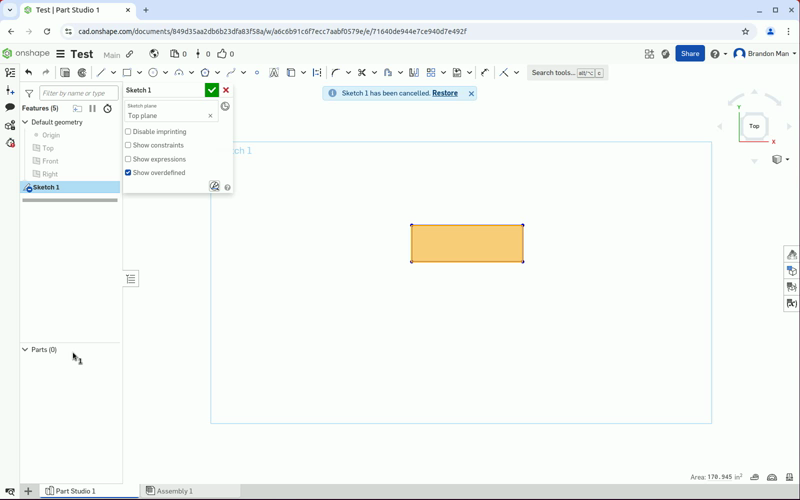
key(shift+y)
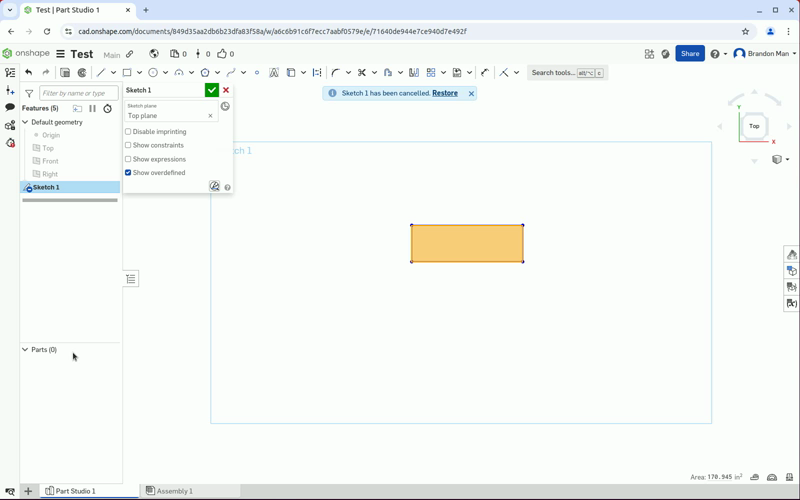
key(shift+e)
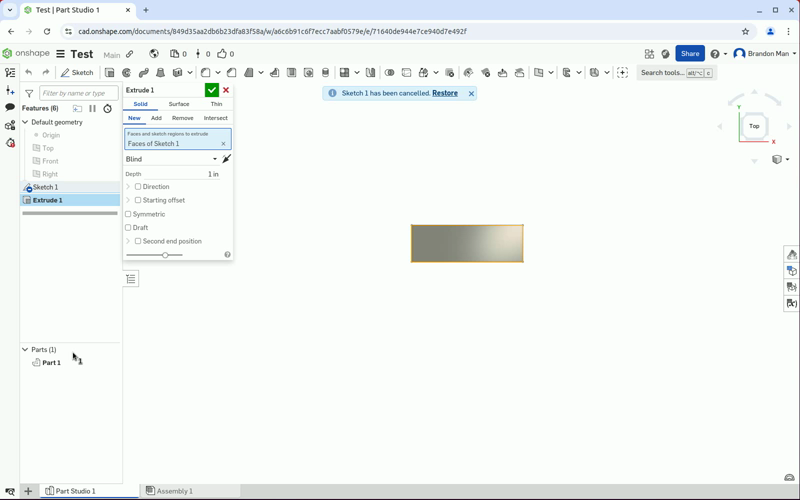
mouse_move(143, 106)
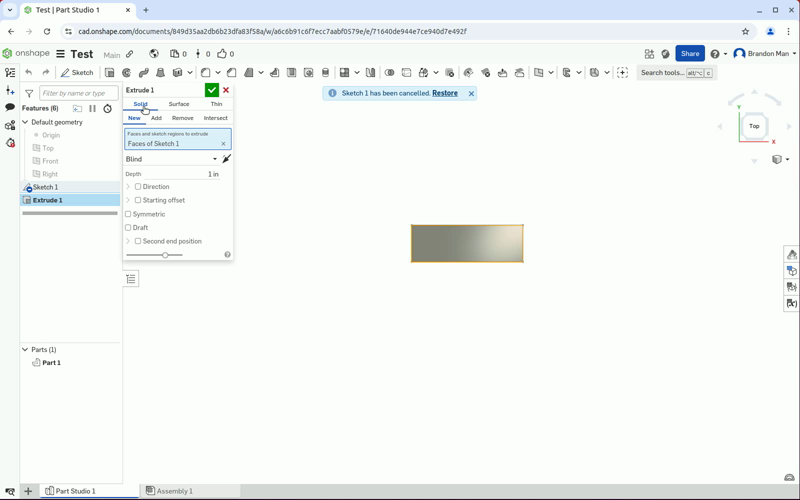
click(143, 106)
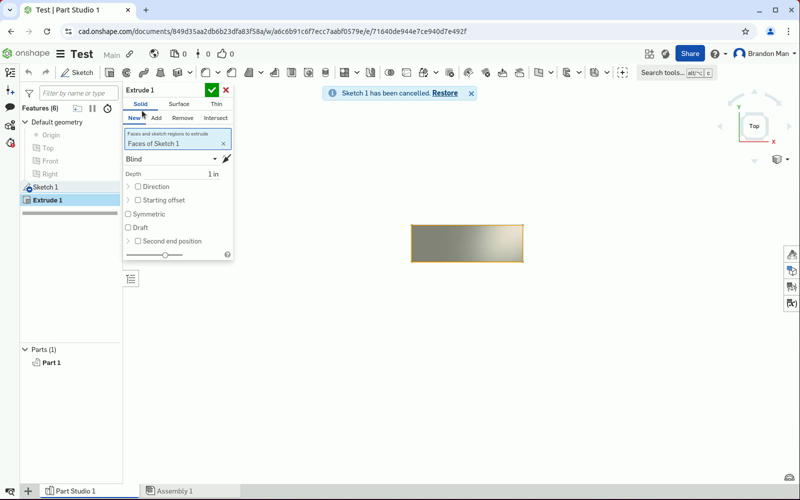
mouse_move(137, 120)
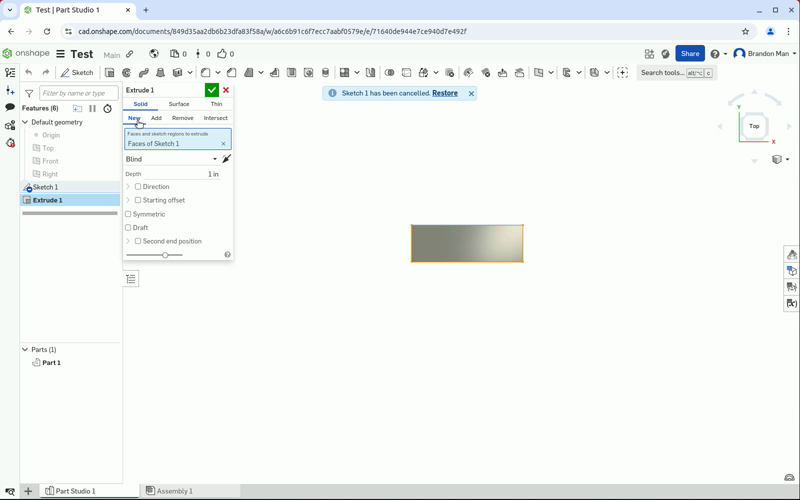
click(137, 120)
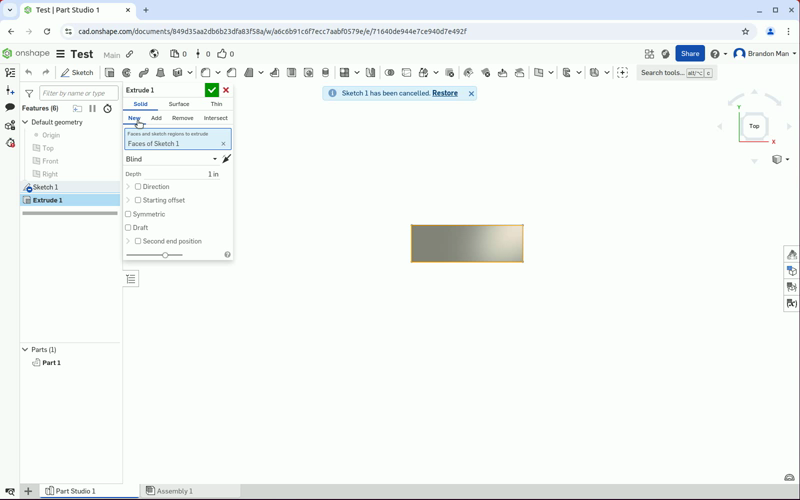
key(tab, 4)
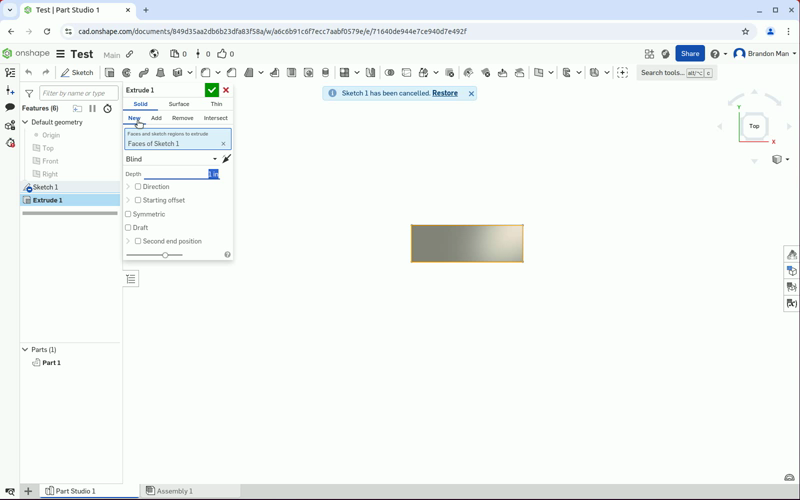
text(17.331)
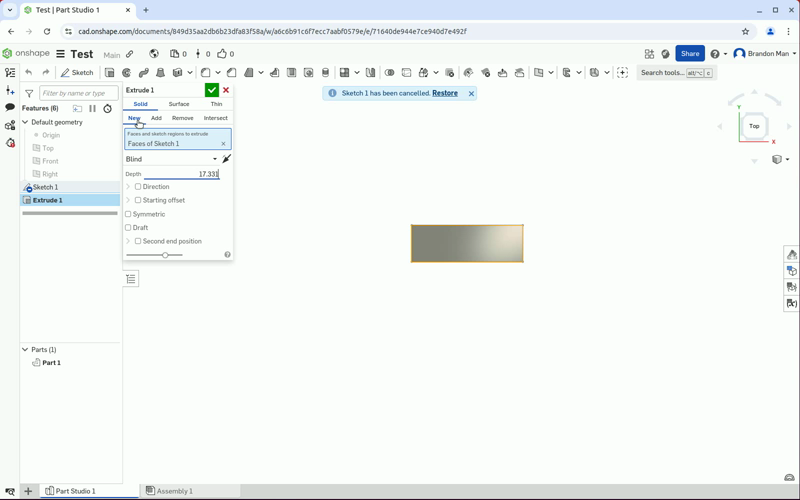
key(enter)
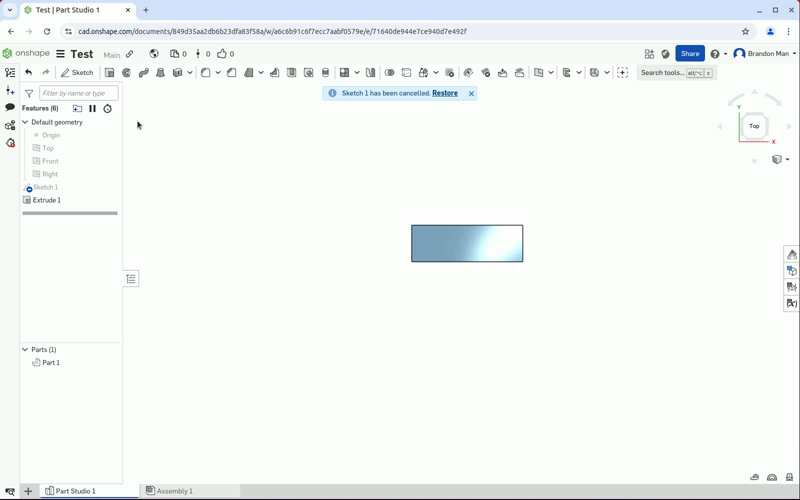
key(shift+h)
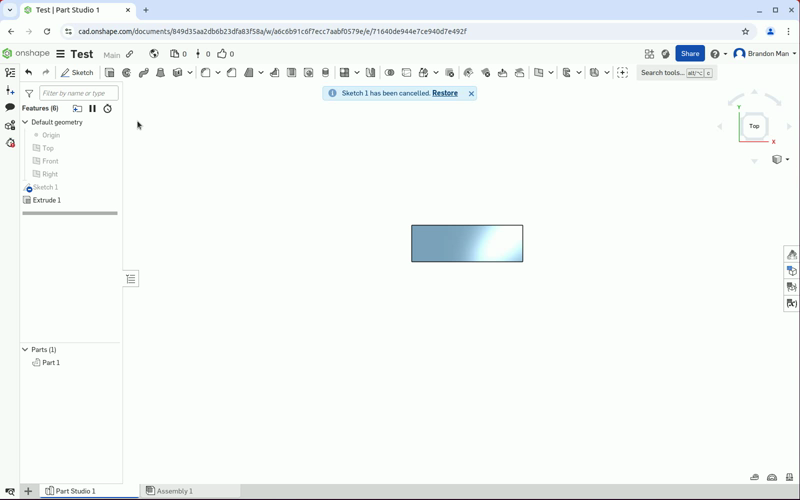
key(shift+h)
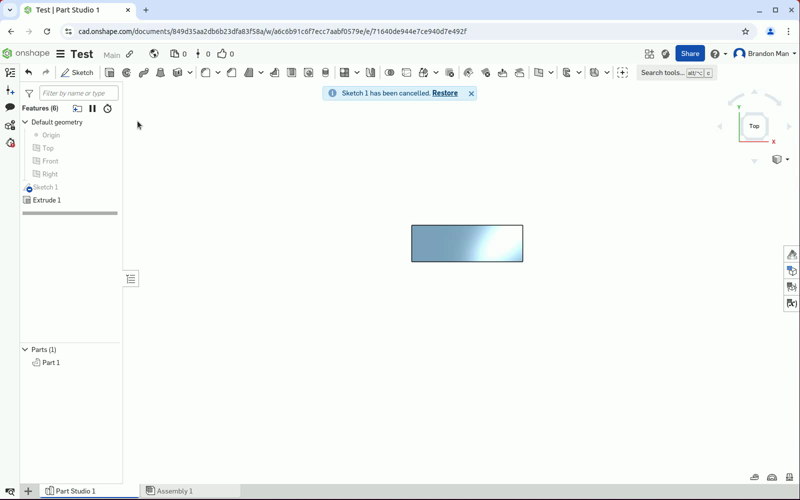
mouse_move(73, 189)
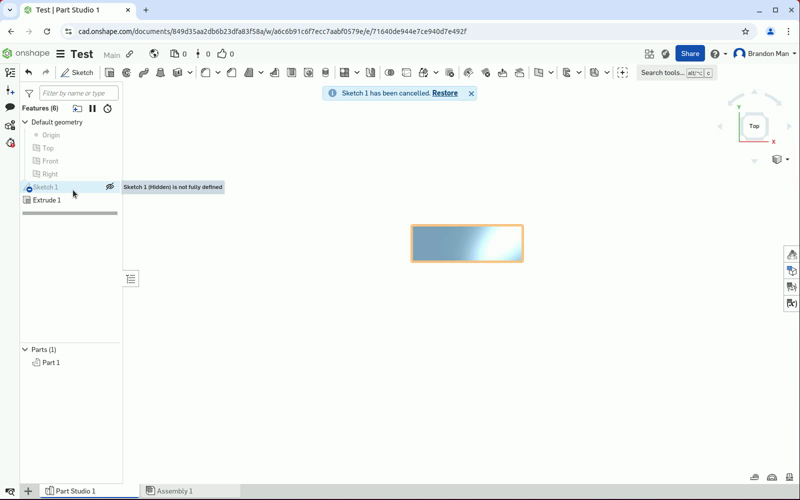
click(73, 189)
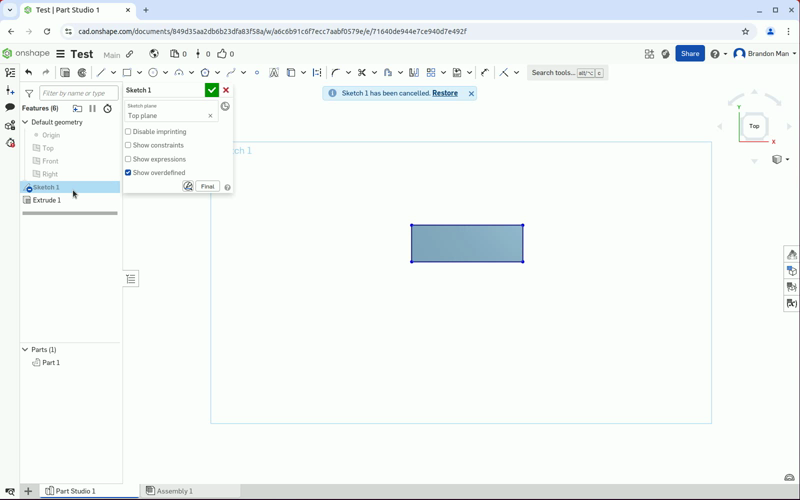
mouse_move(229, 92)
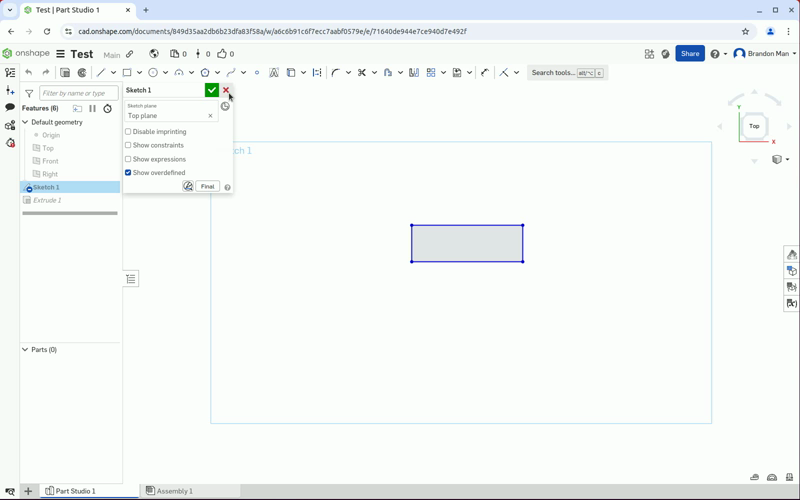
click(229, 92)
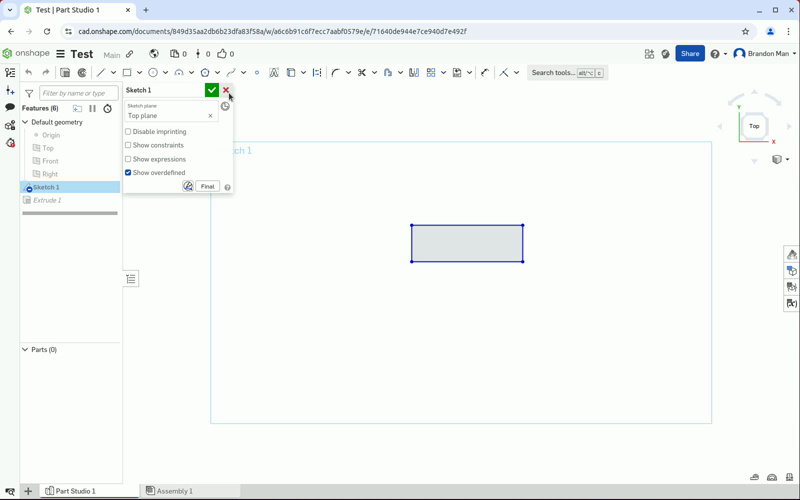
key(shift+s)
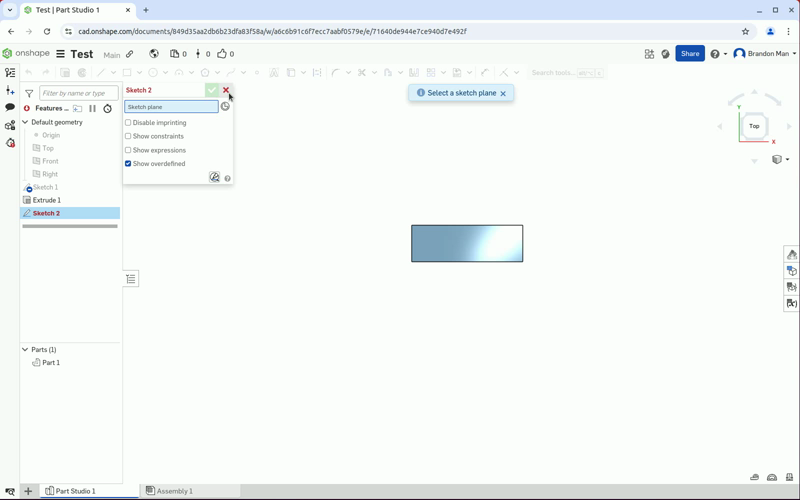
mouse_move(73, 150)
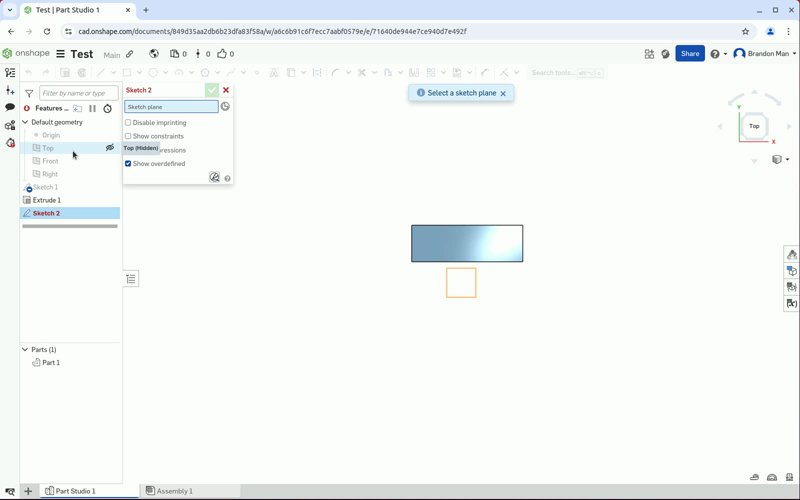
click(73, 150)
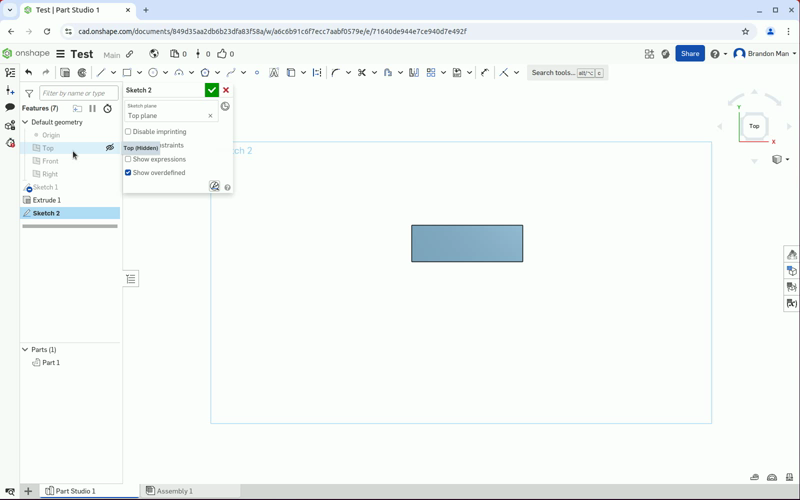
mouse_move(73, 352)
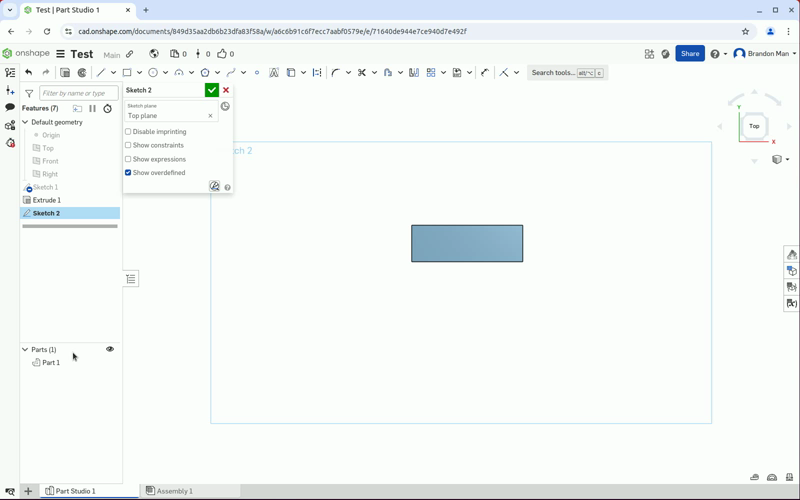
key(y)
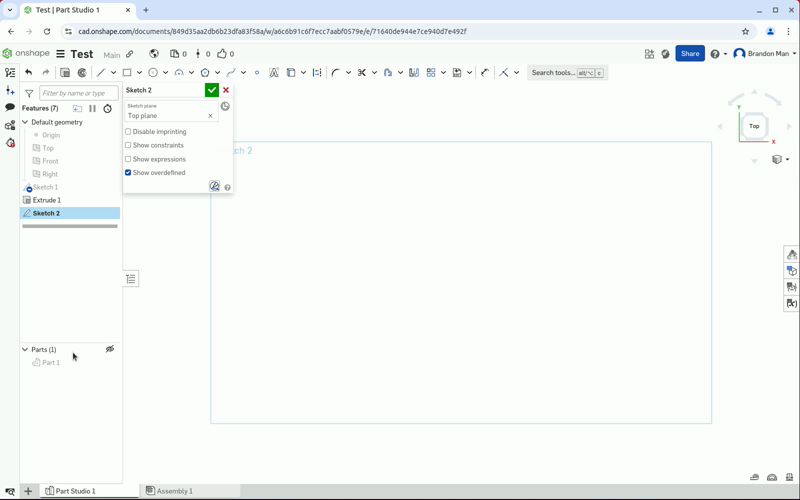
key(l)
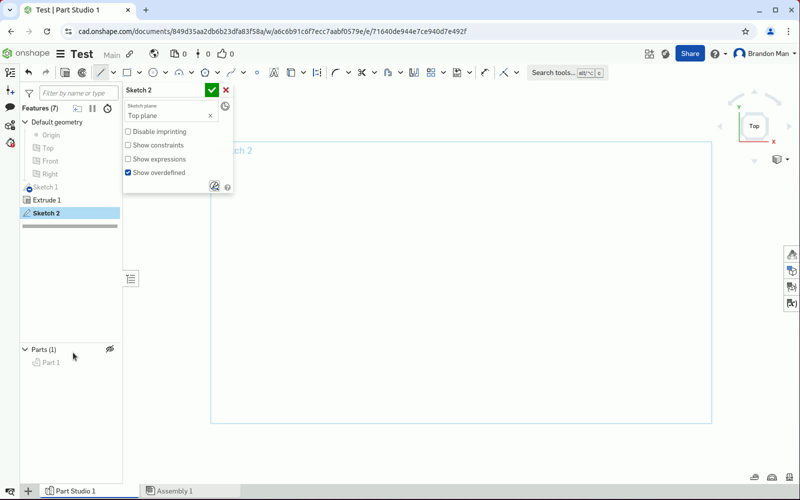
key_down(shift)
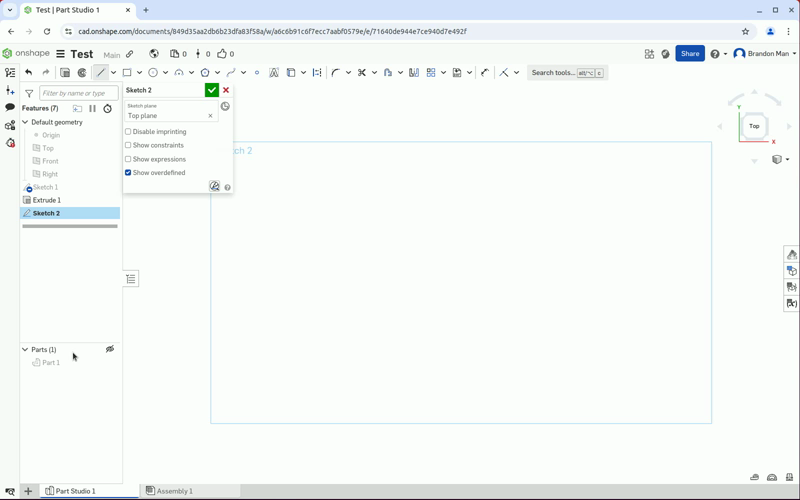
mouse_move(353, 298)
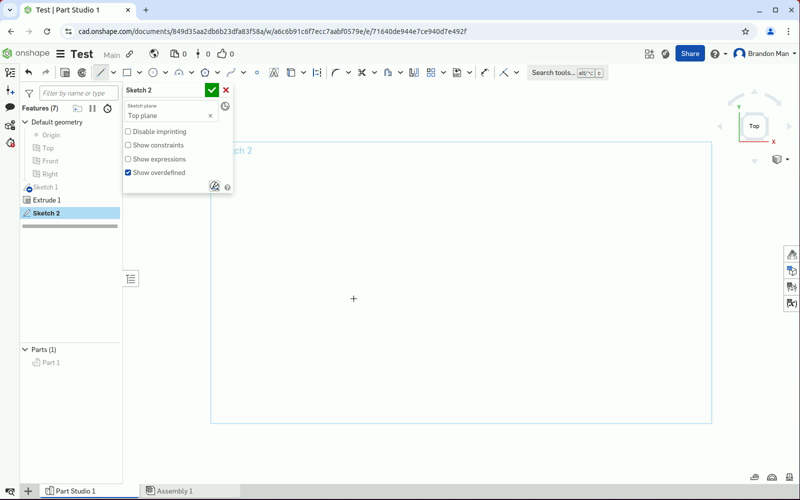
click(353, 298)
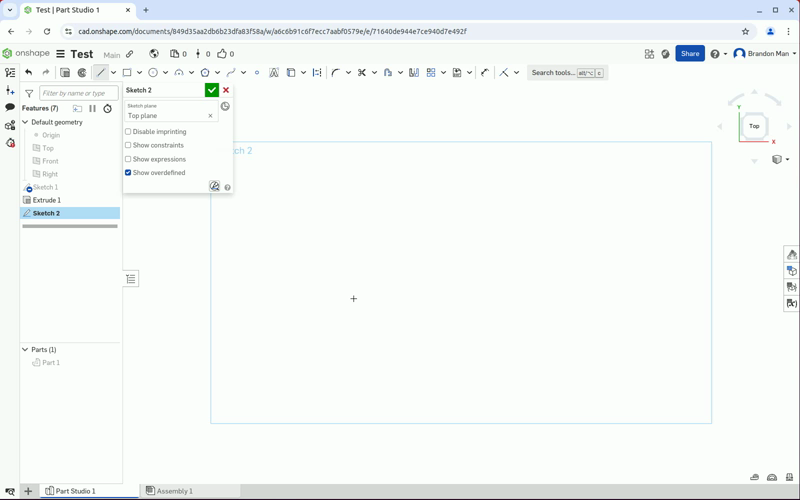
key_up(shift)
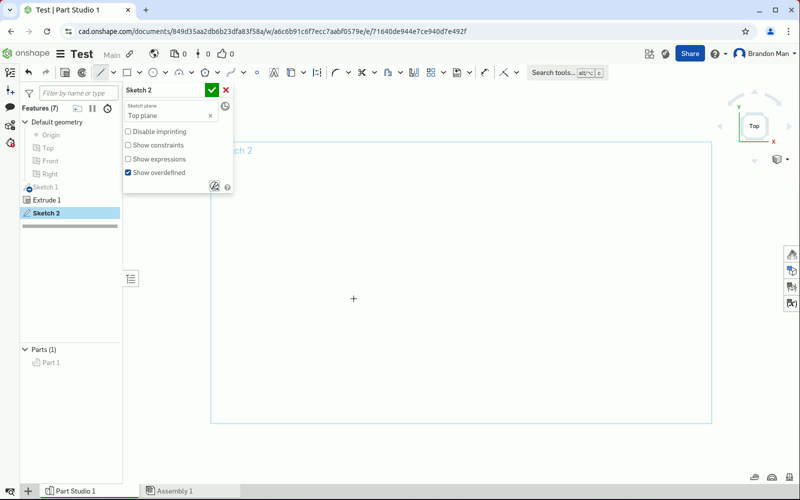
key_down(shift)
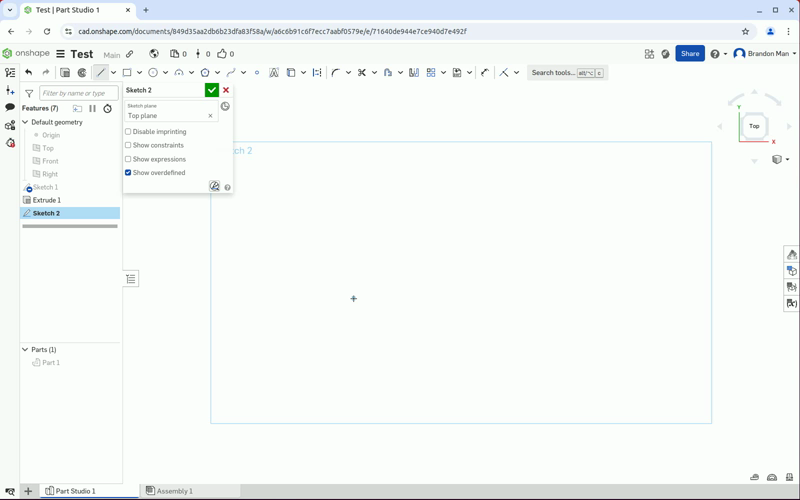
mouse_move(572, 298)
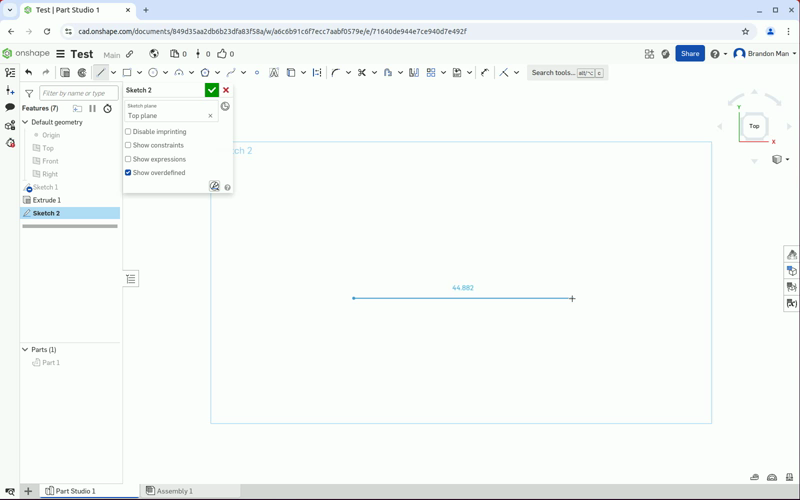
click(572, 298)
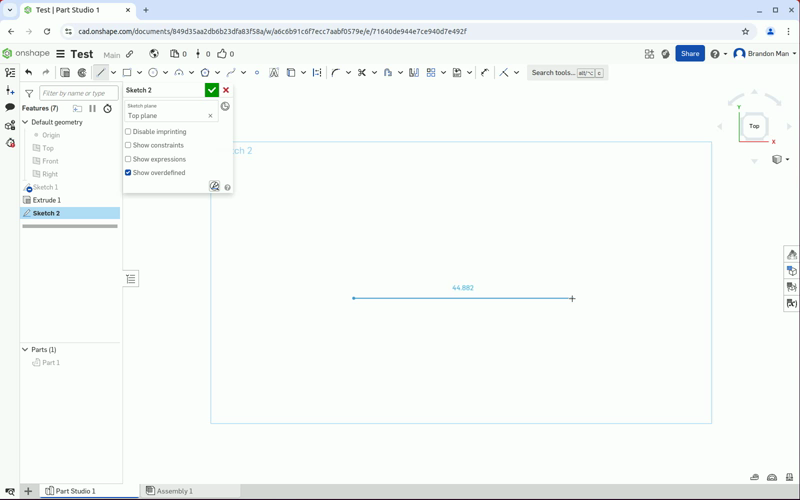
key_up(shift)
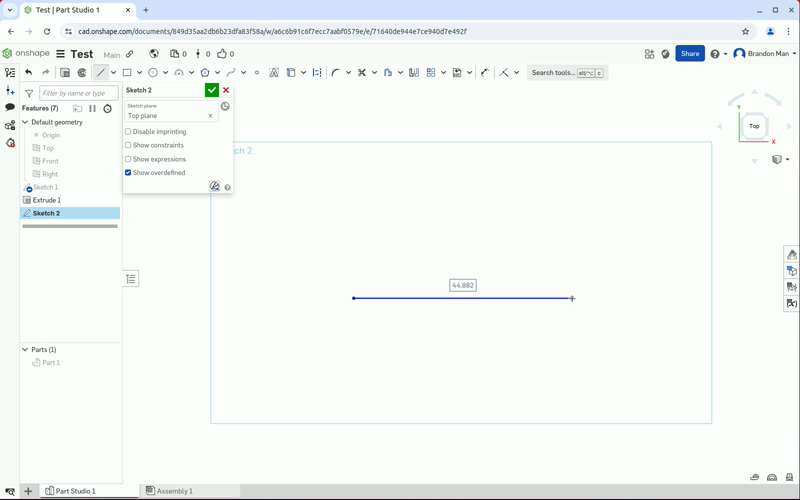
key_down(shift)
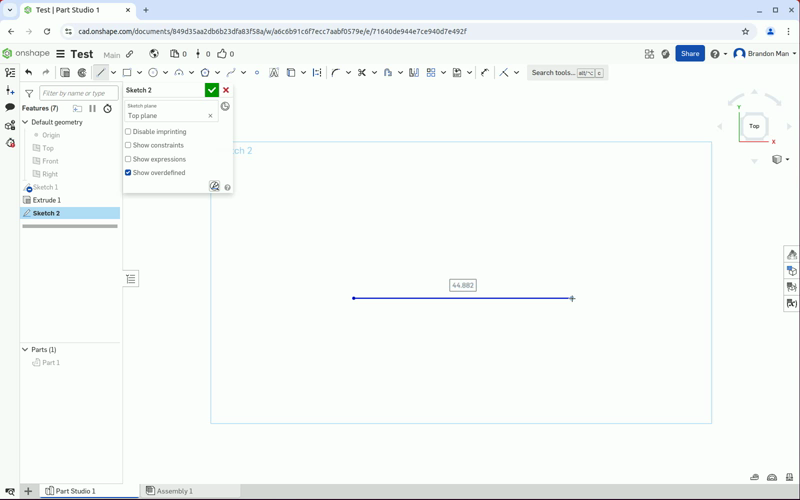
mouse_move(589, 298)
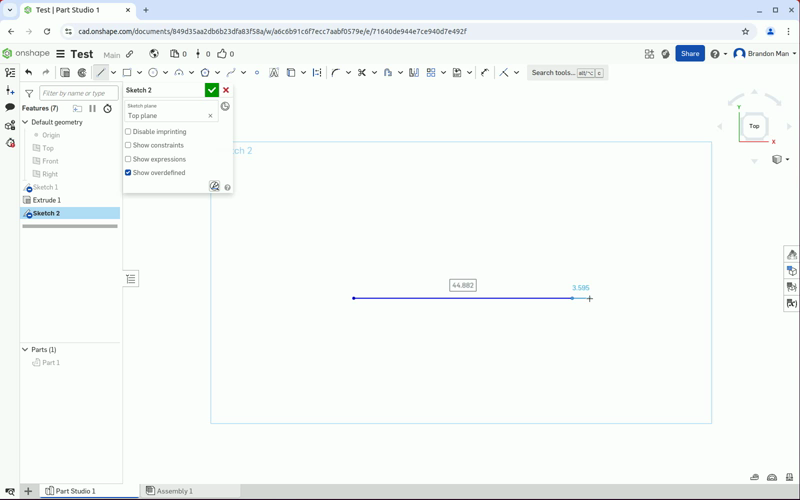
mouse_move(572, 261)
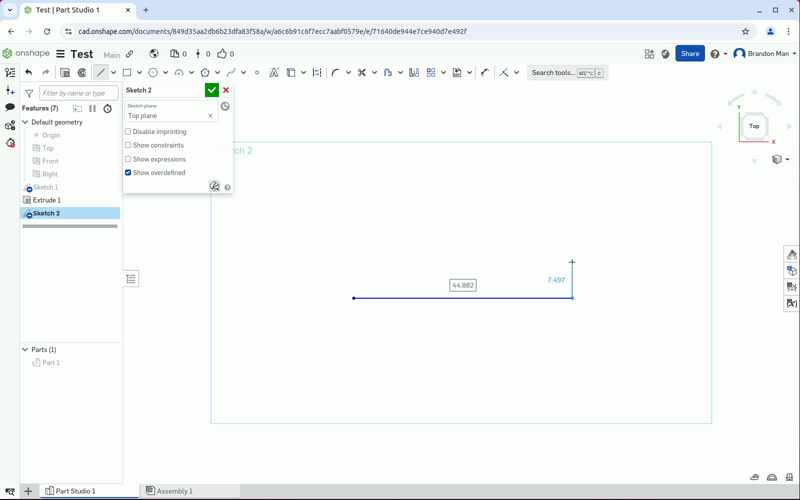
click(572, 261)
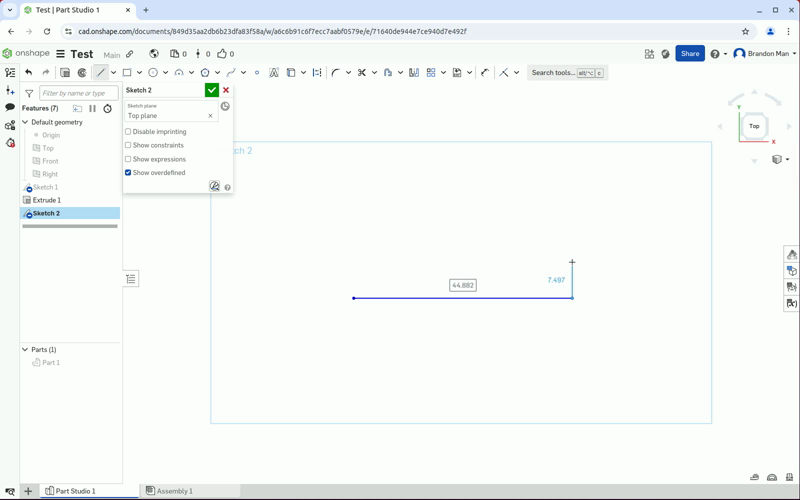
key_up(shift)
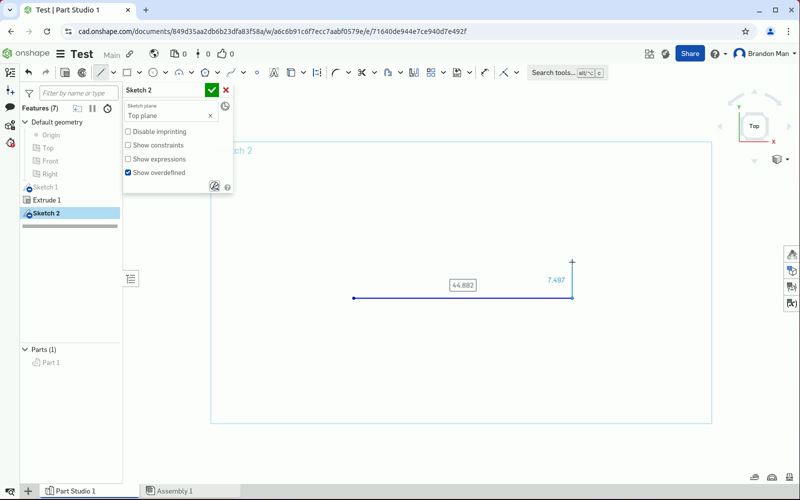
key_down(shift)
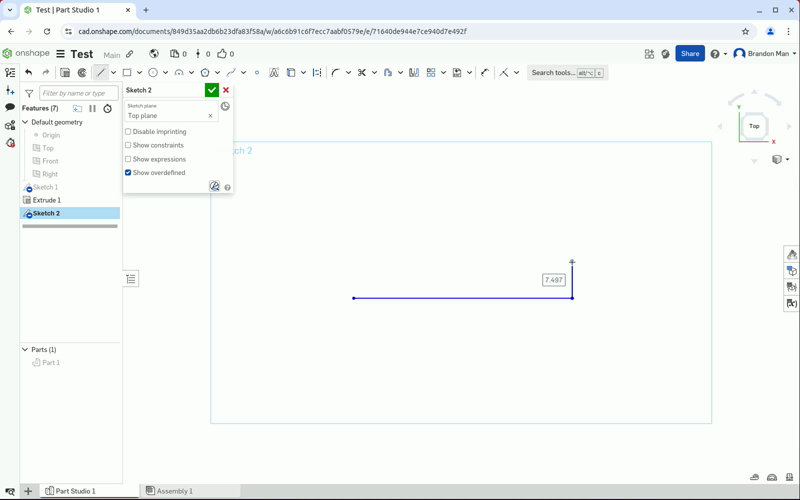
mouse_move(353, 261)
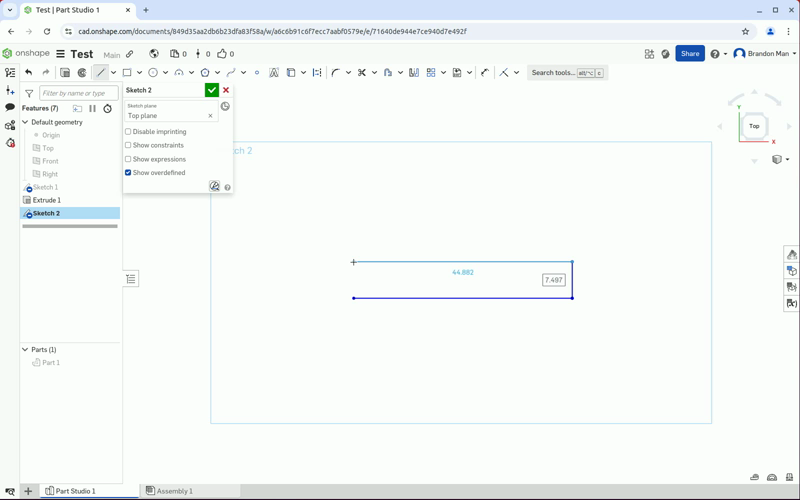
click(353, 261)
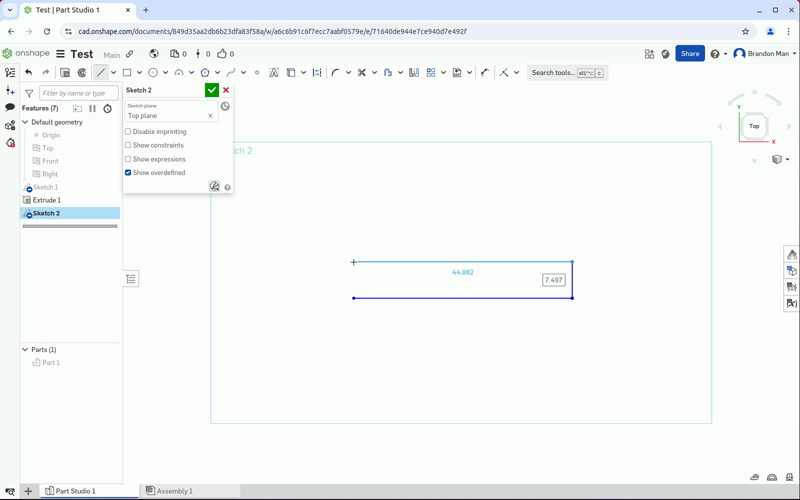
key_up(shift)
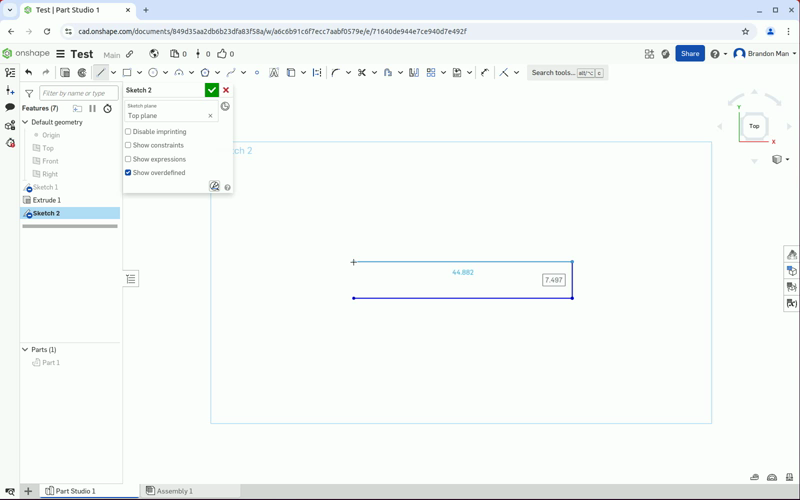
mouse_move(383, 261)
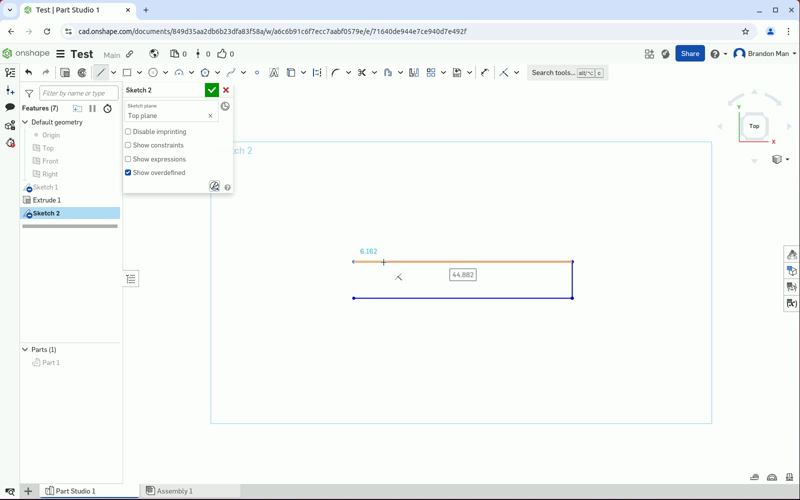
key_down(shift)
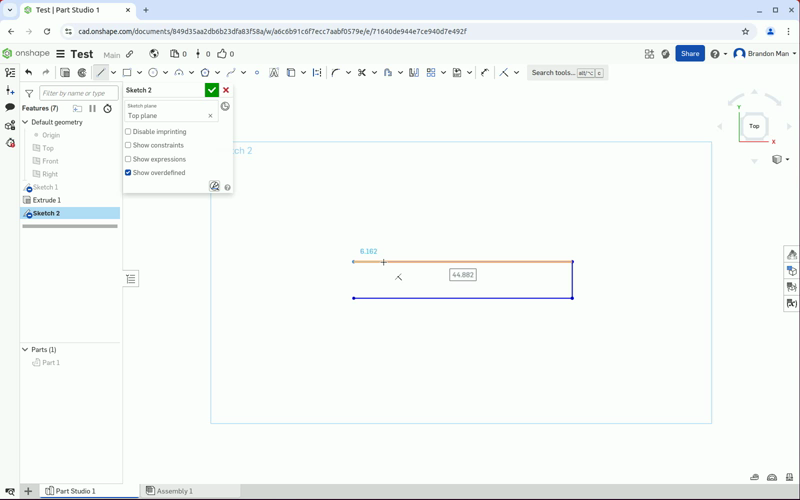
mouse_move(353, 298)
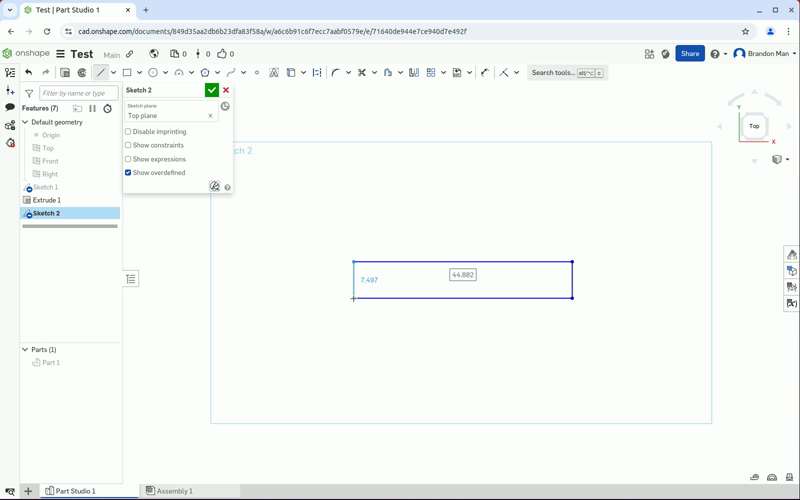
key_up(shift)
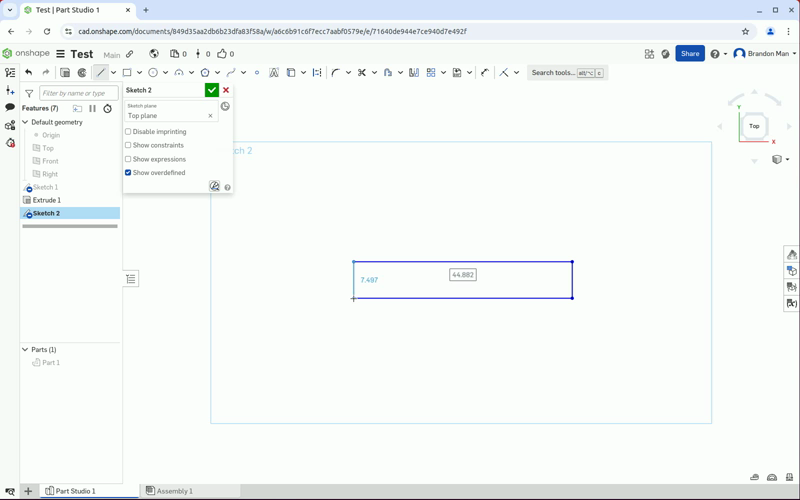
click(353, 298)
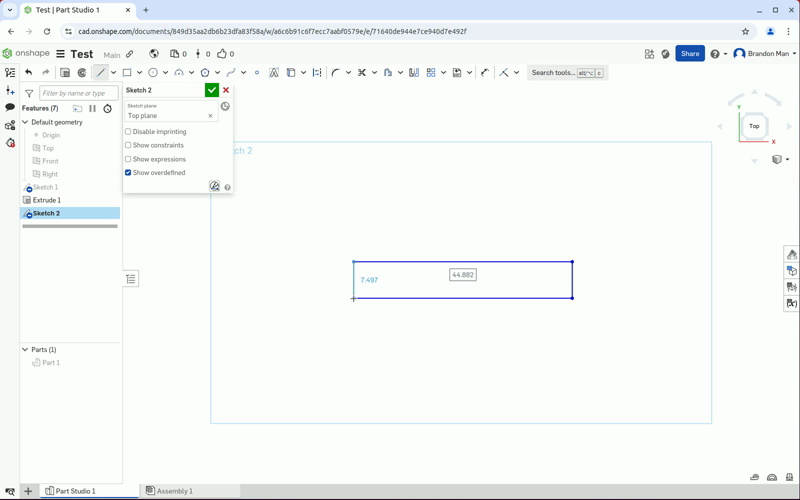
key(esc)
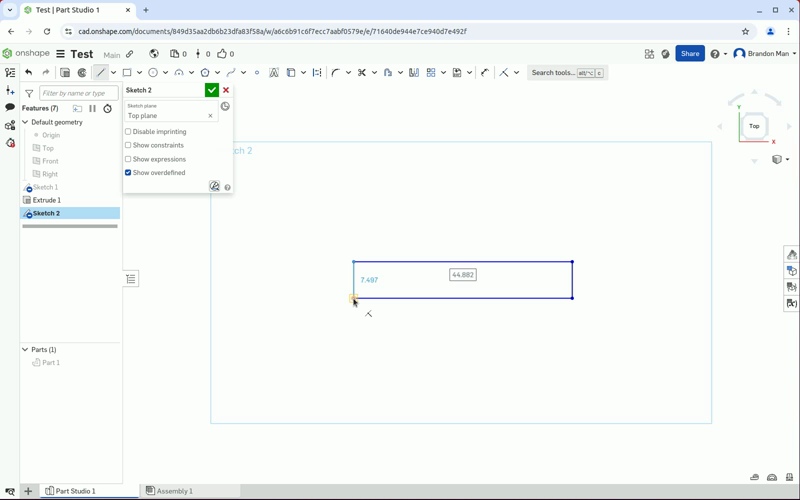
mouse_move(441, 282)
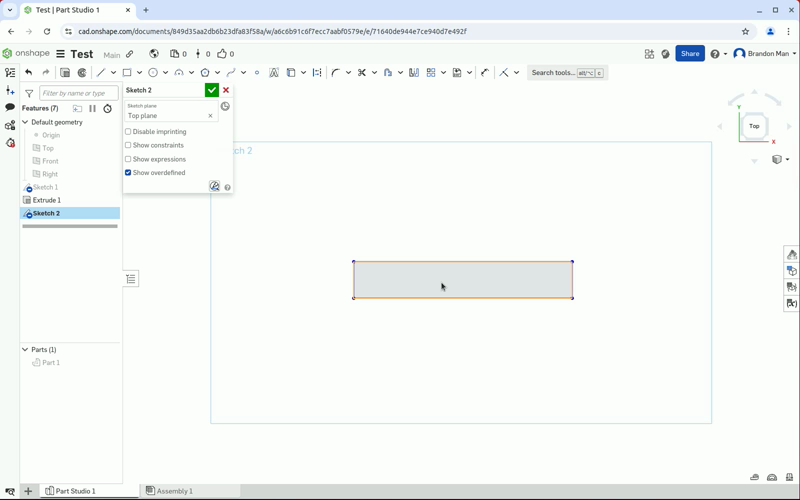
click(441, 282)
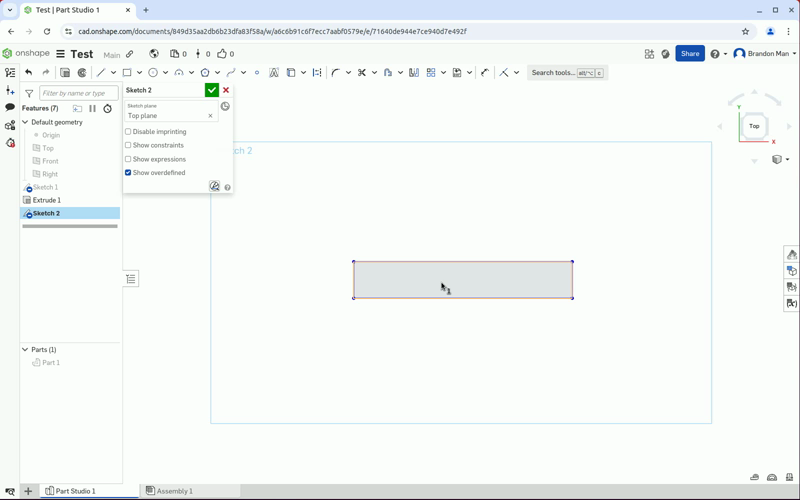
mouse_move(73, 352)
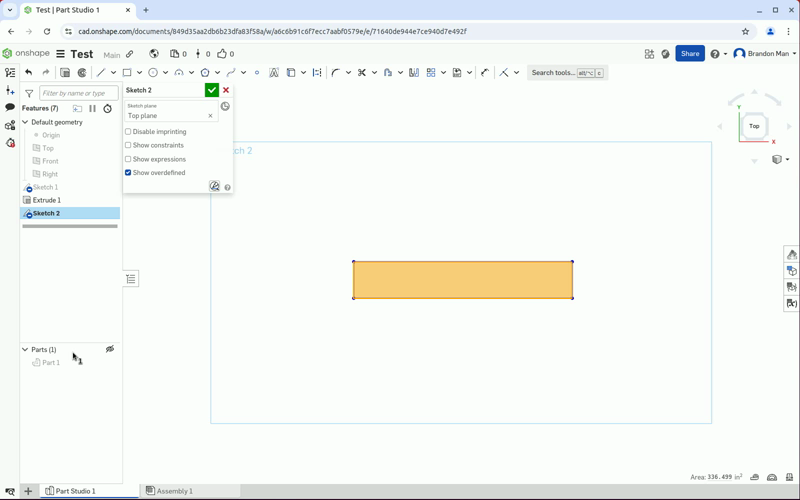
key(shift+y)
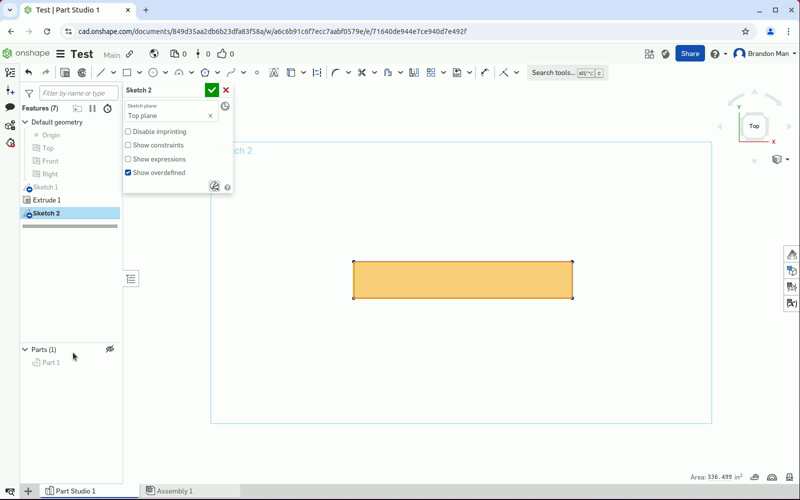
key(shift+e)
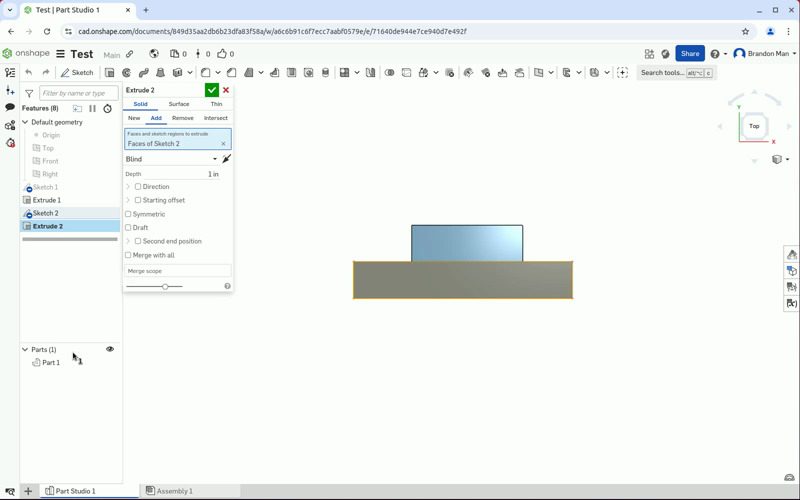
mouse_move(143, 106)
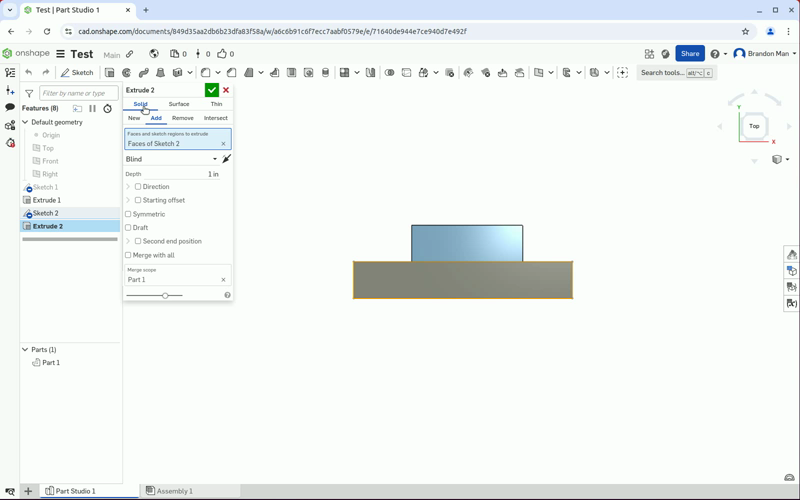
click(143, 106)
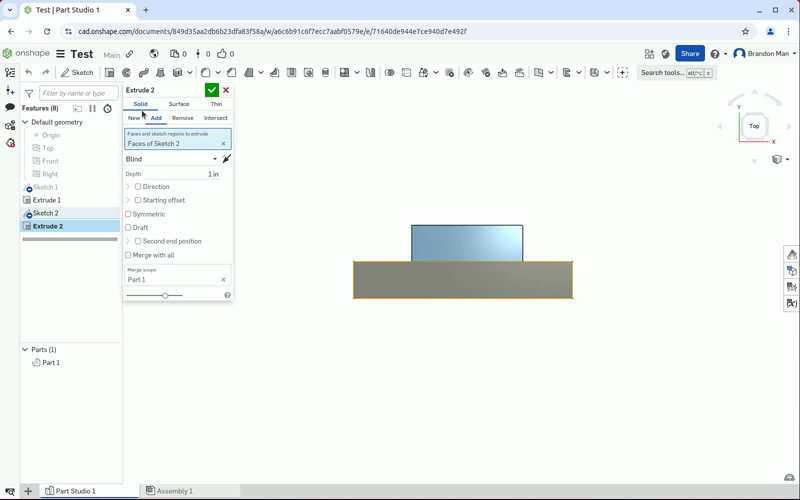
mouse_move(137, 120)
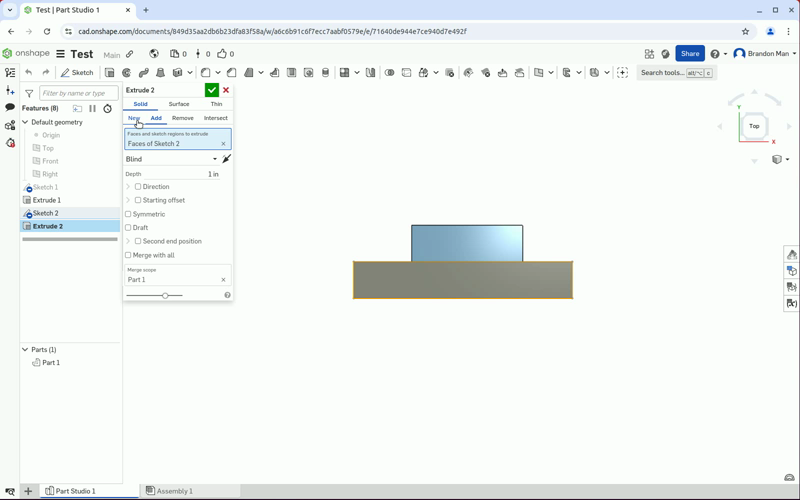
click(137, 120)
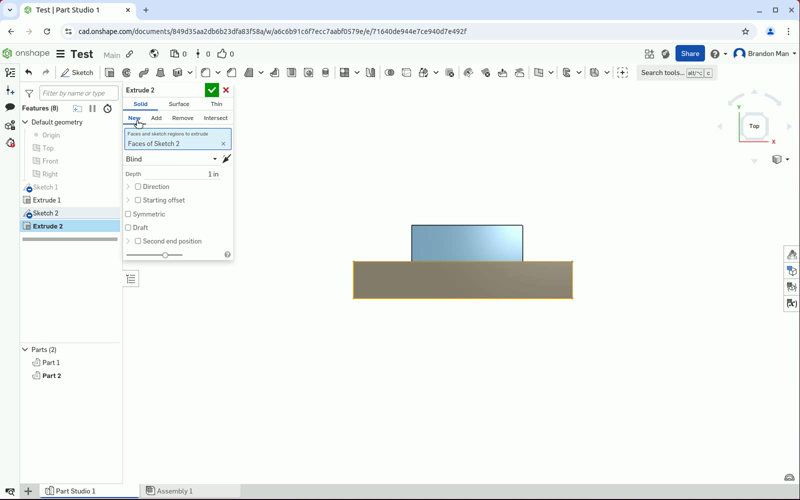
key(tab, 4)
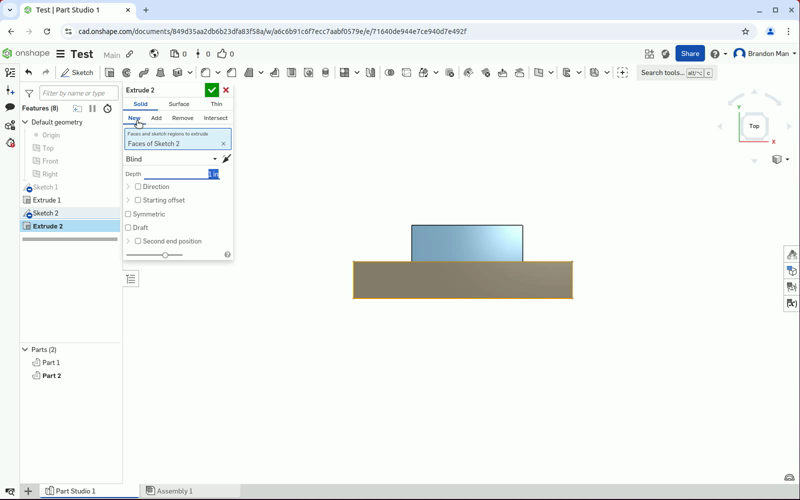
text(17.331)
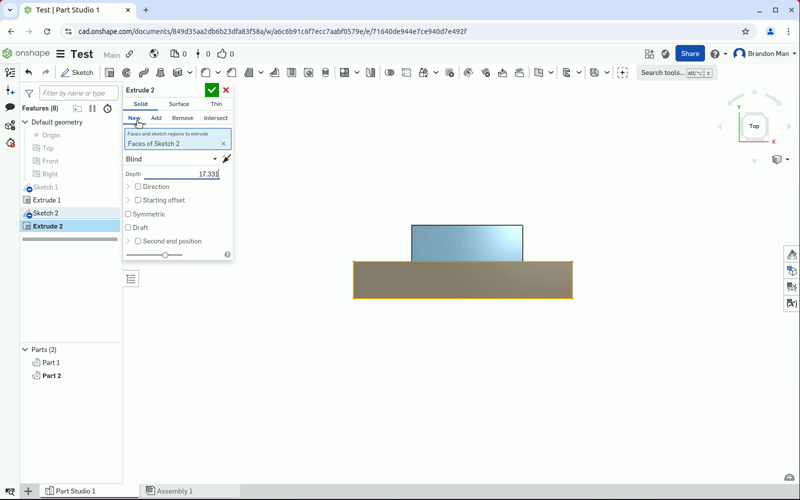
key(enter)
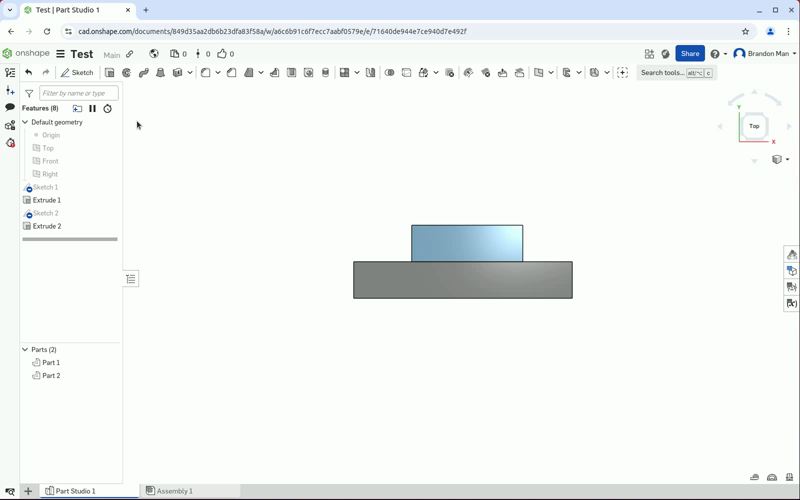
key(shift+h)
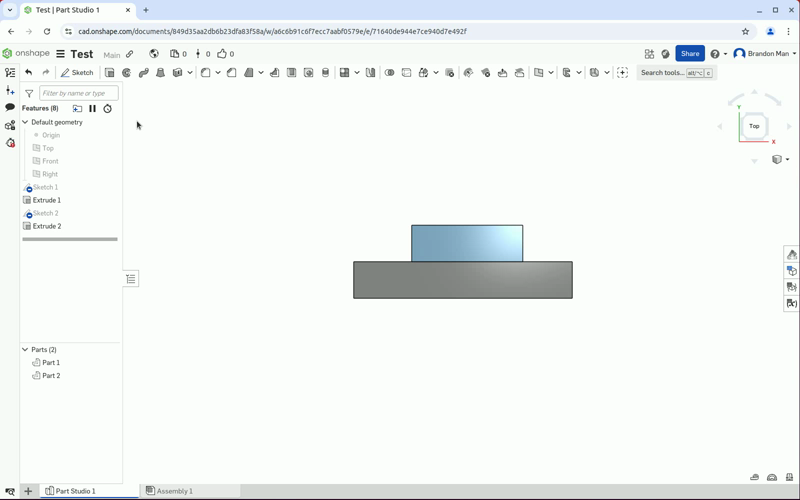
key(shift+h)
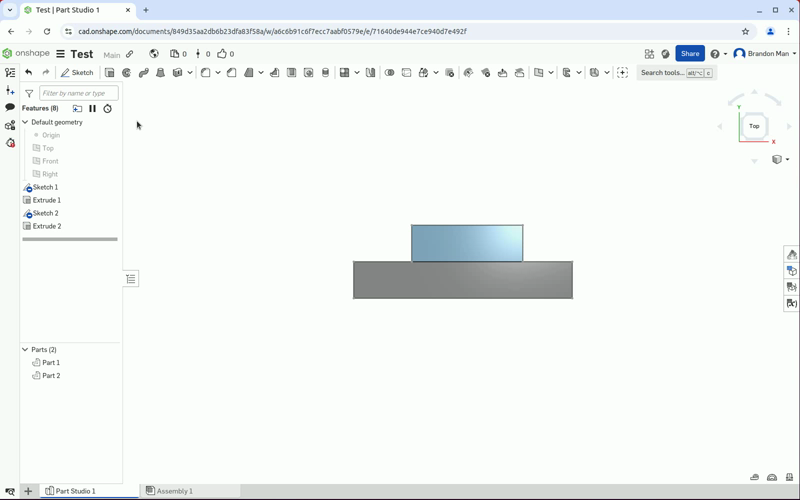
key(shift+7)
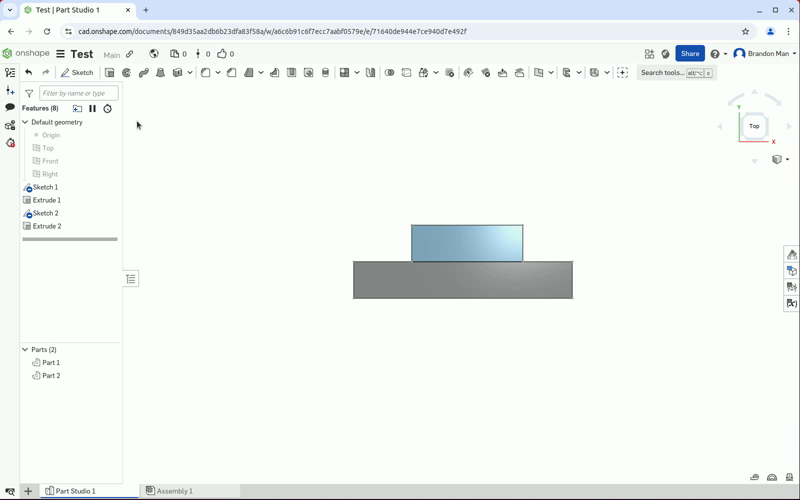
key(up, 3)
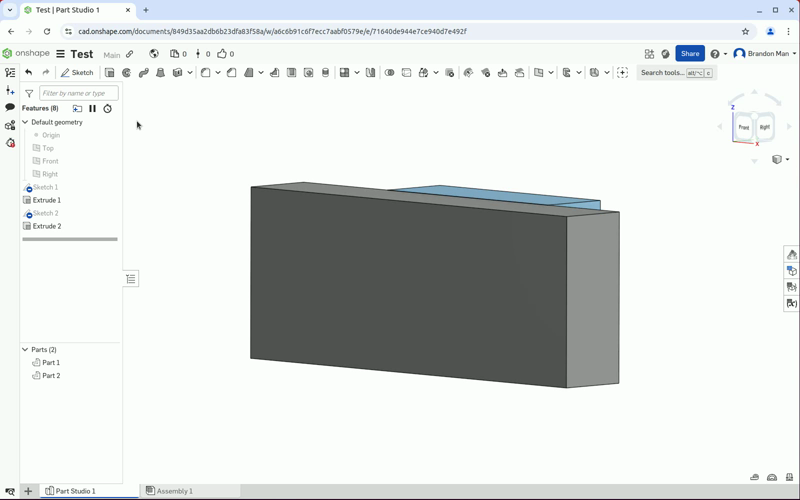
key(left, 3)
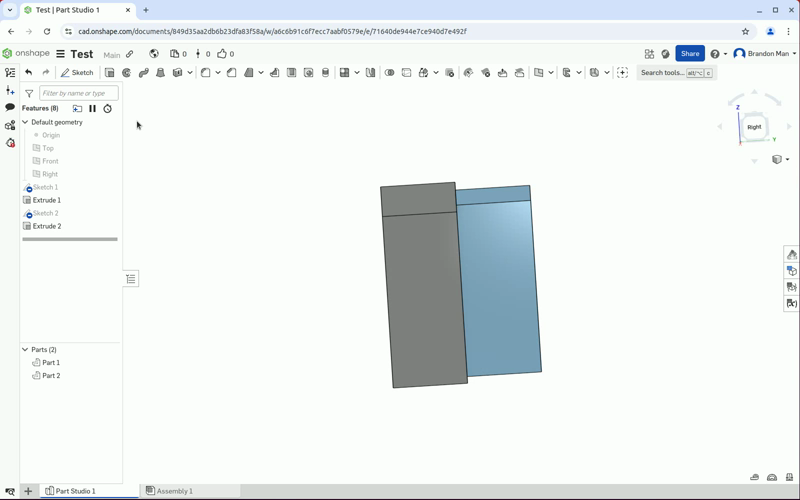
key(right, 3)
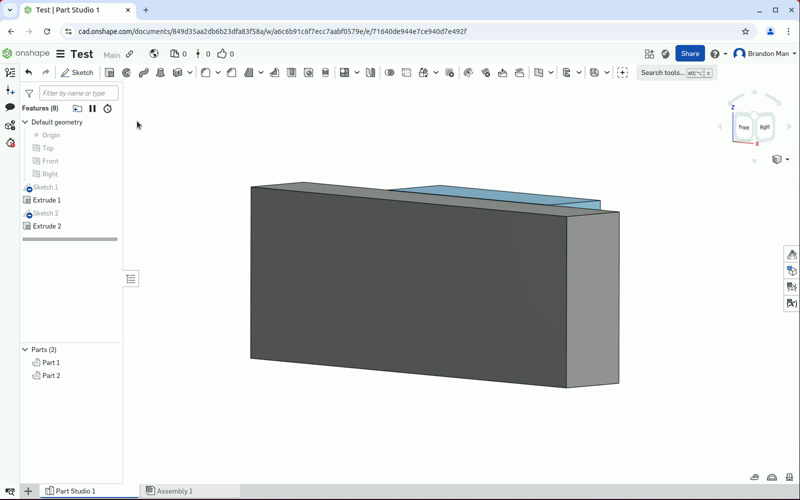
key(down, 3)
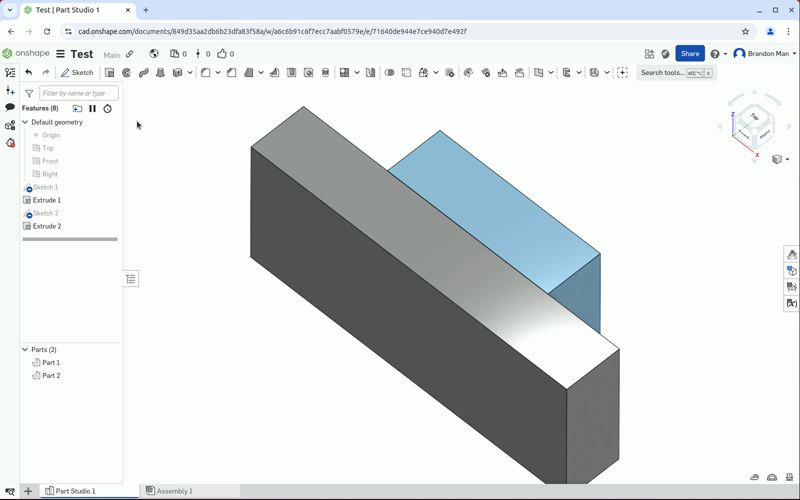
mouse_move(73, 189)
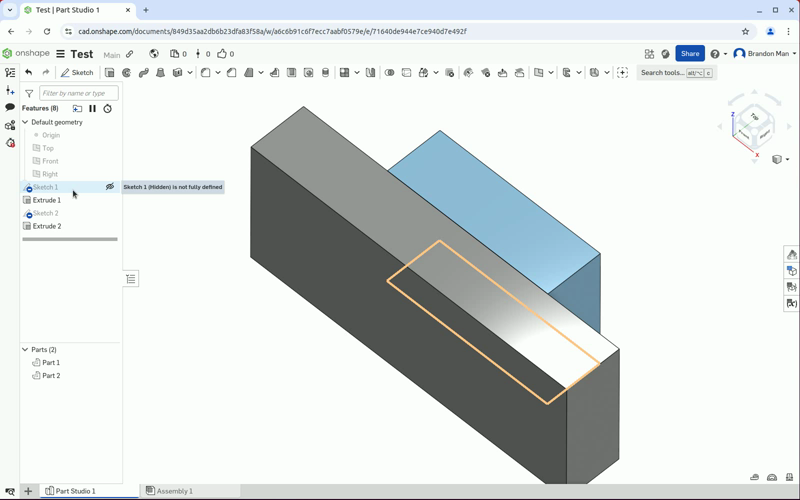
click(73, 189)